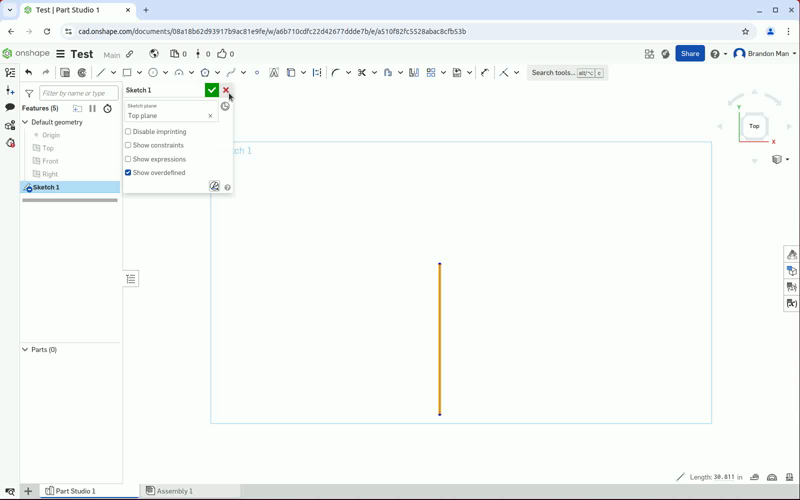
key(shift+h)
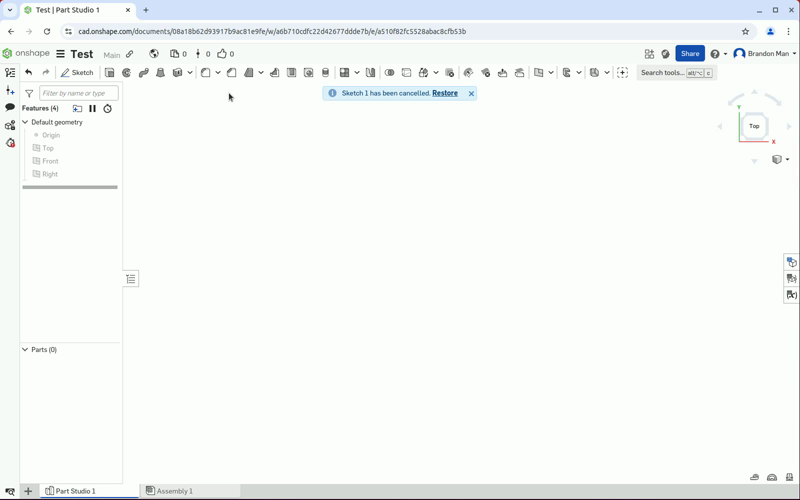
mouse_move(73, 352)
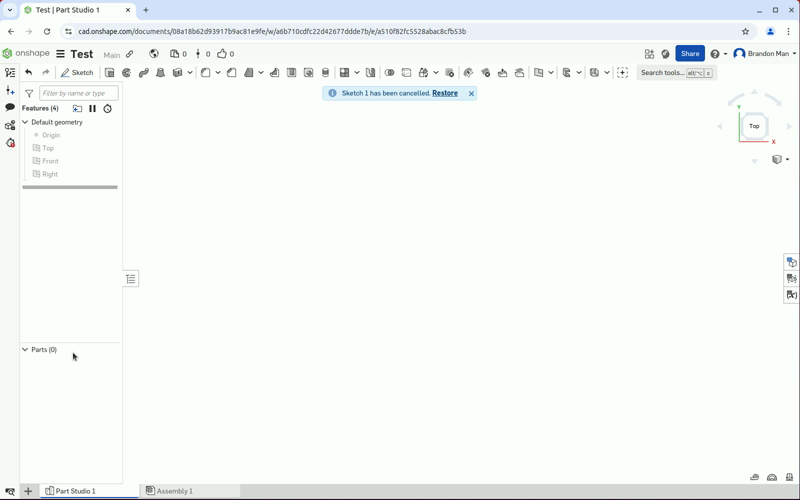
key(y)
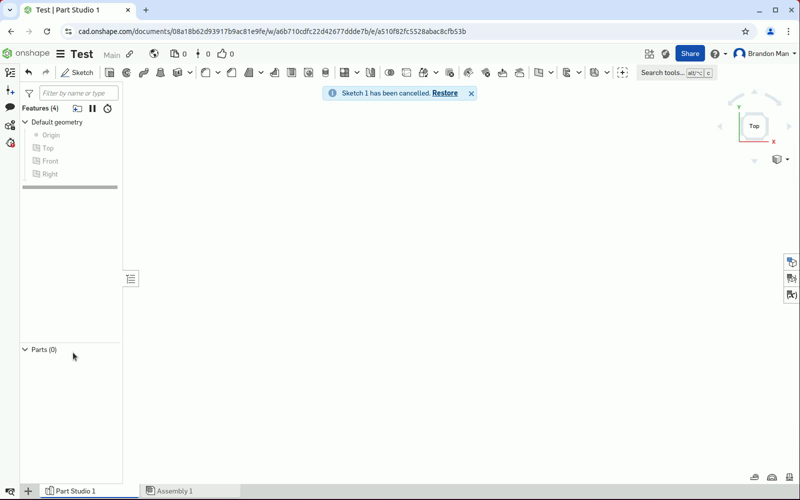
key(shift+p)
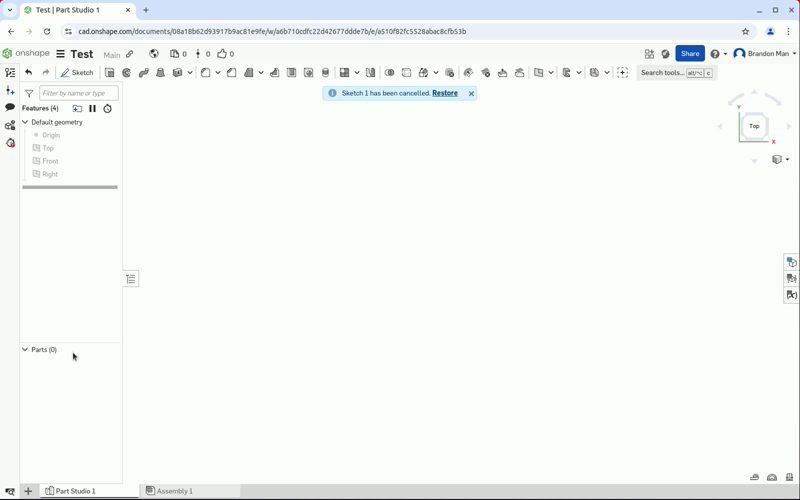
key(space)
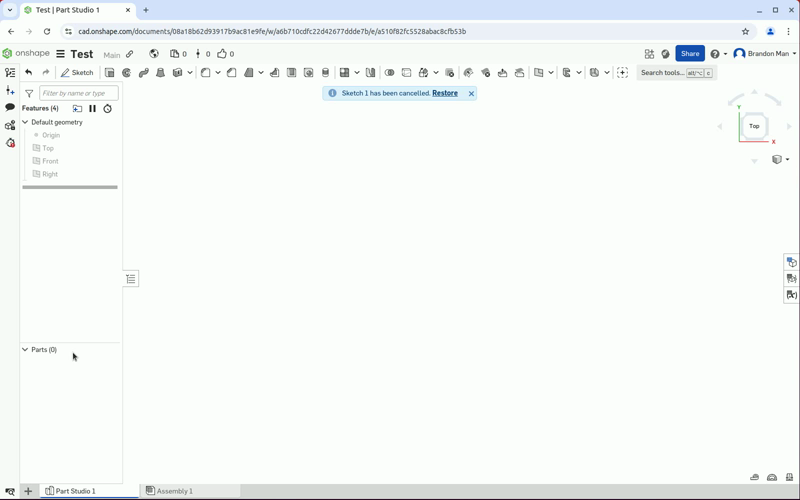
key_down(shift)
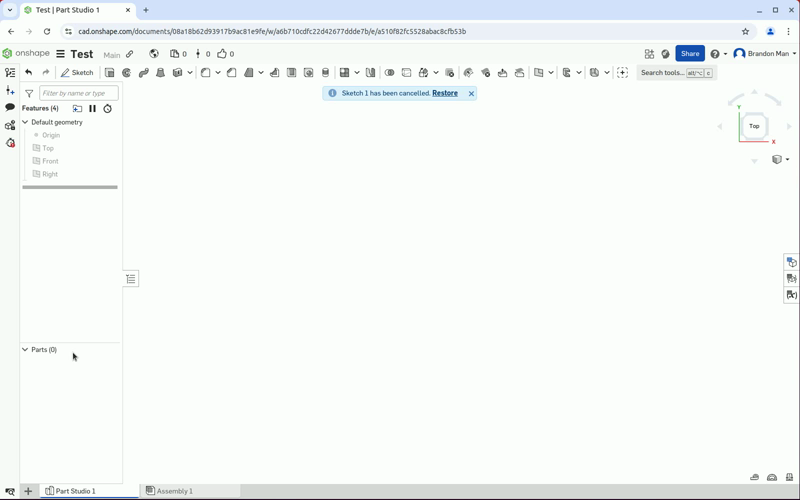
key(up)
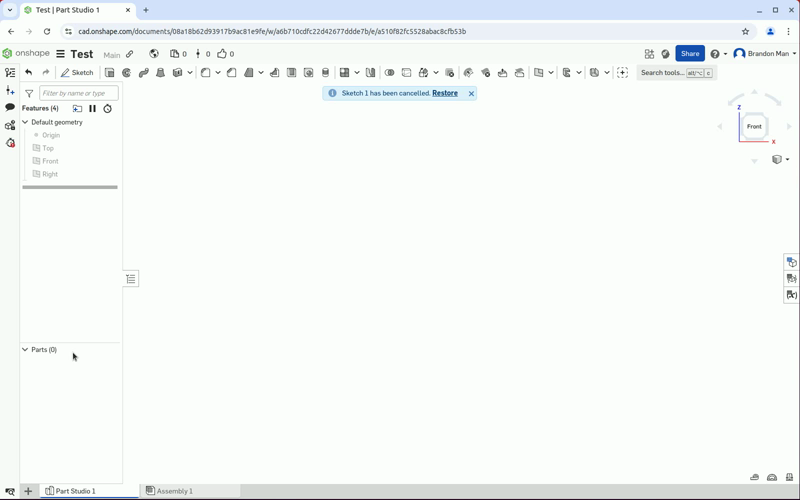
key_up(shift)
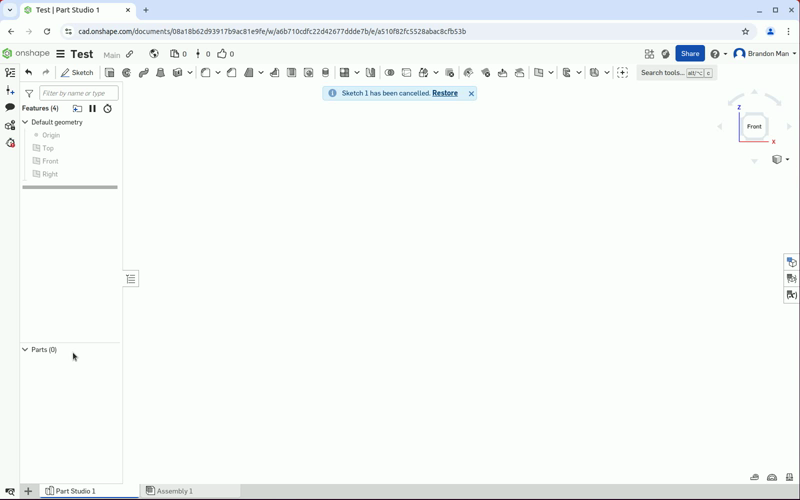
mouse_move(73, 352)
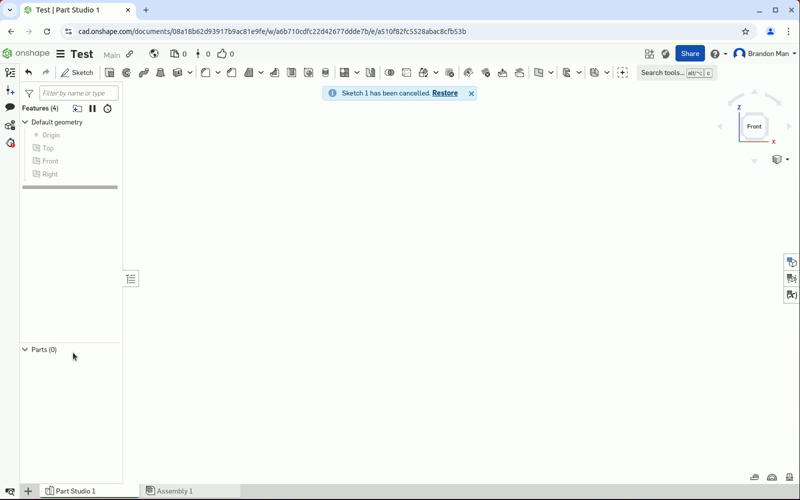
key(shift+y)
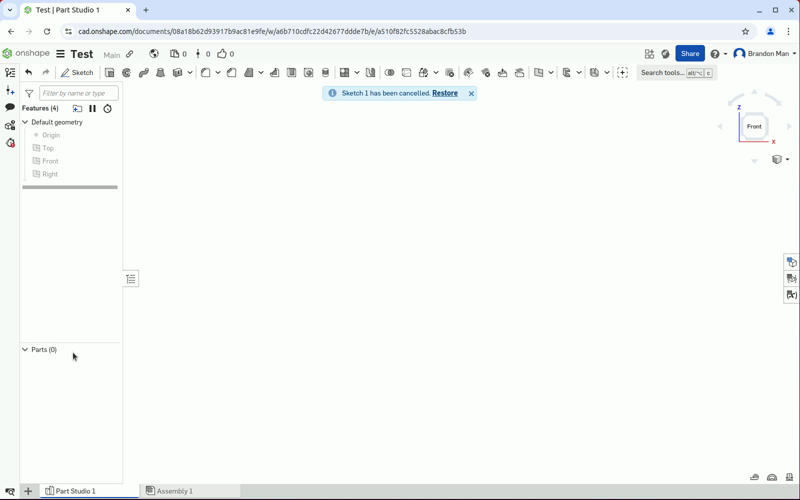
key(shift+s)
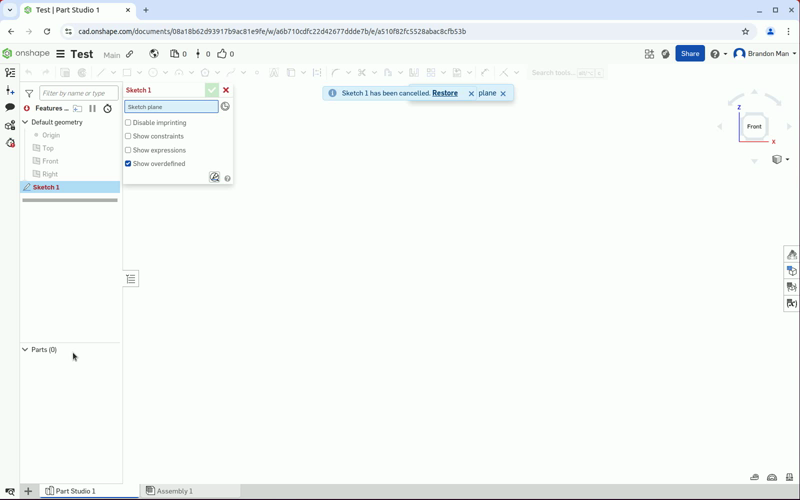
mouse_move(73, 163)
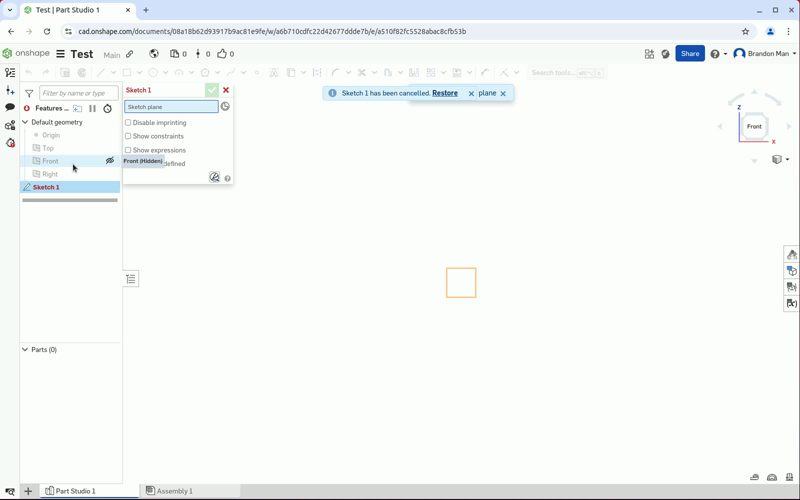
click(73, 163)
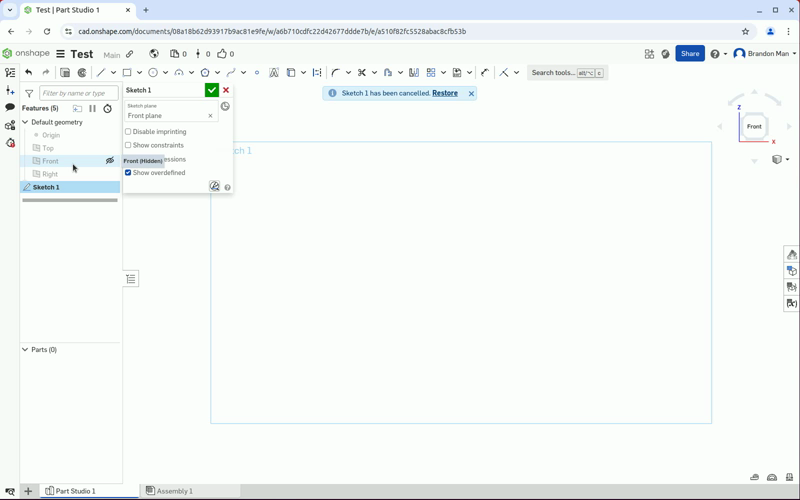
mouse_move(73, 352)
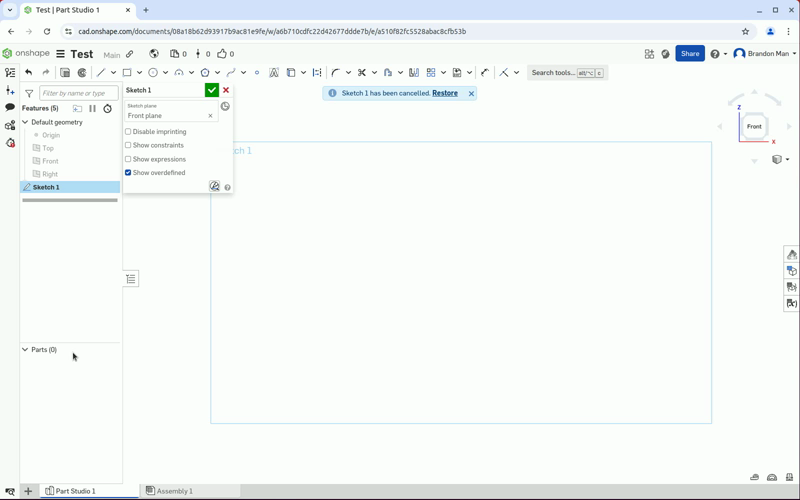
key(y)
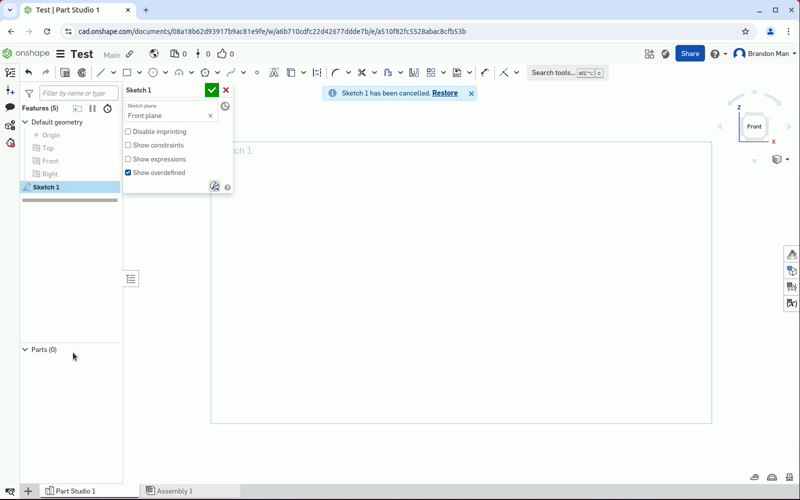
key(c)
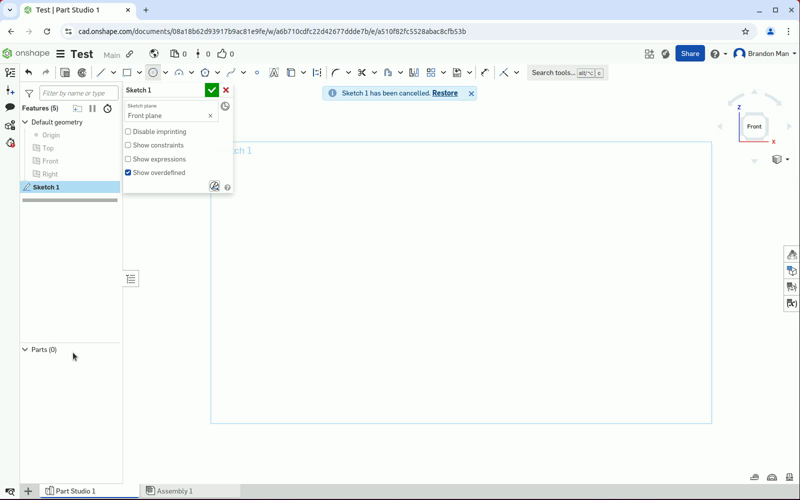
key_down(shift)
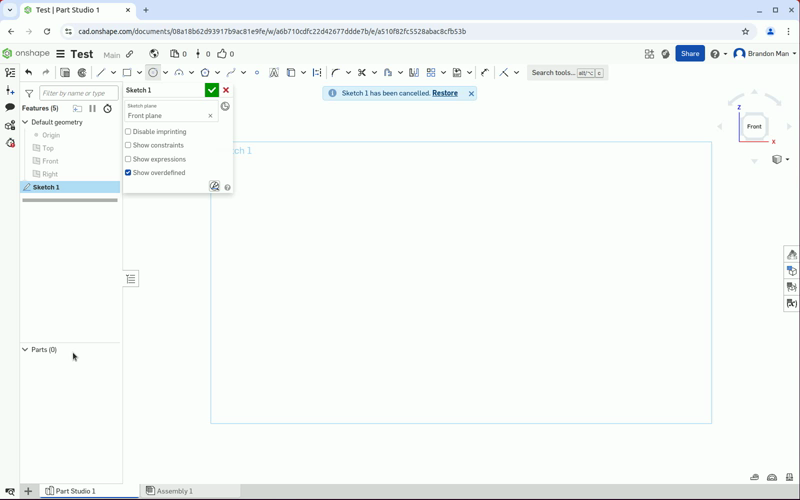
mouse_move(461, 282)
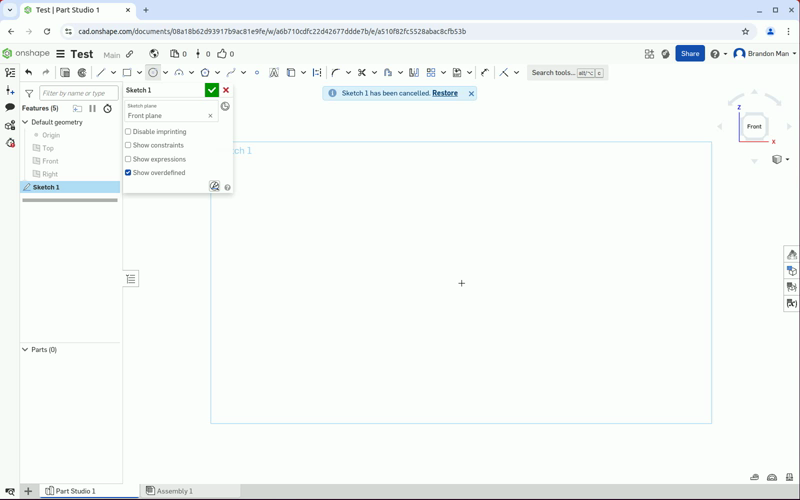
click(461, 282)
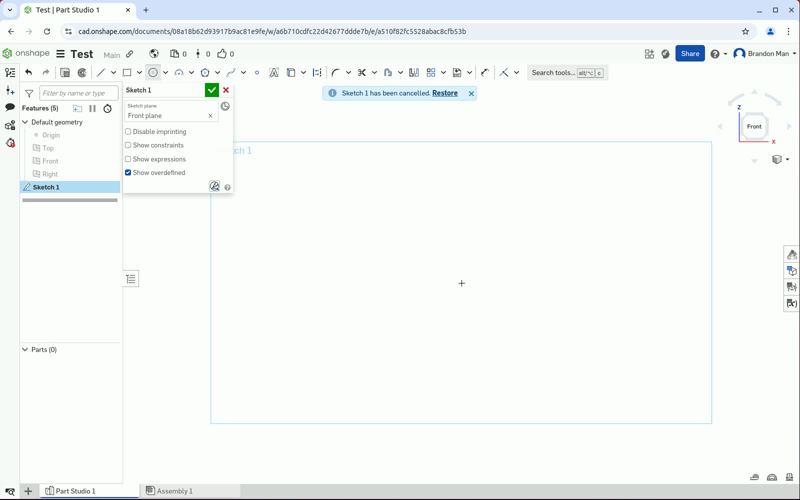
key_up(shift)
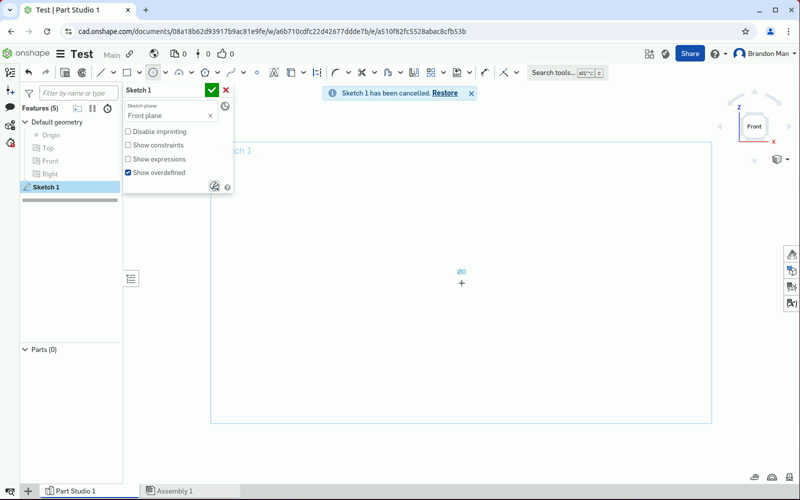
mouse_move(491, 282)
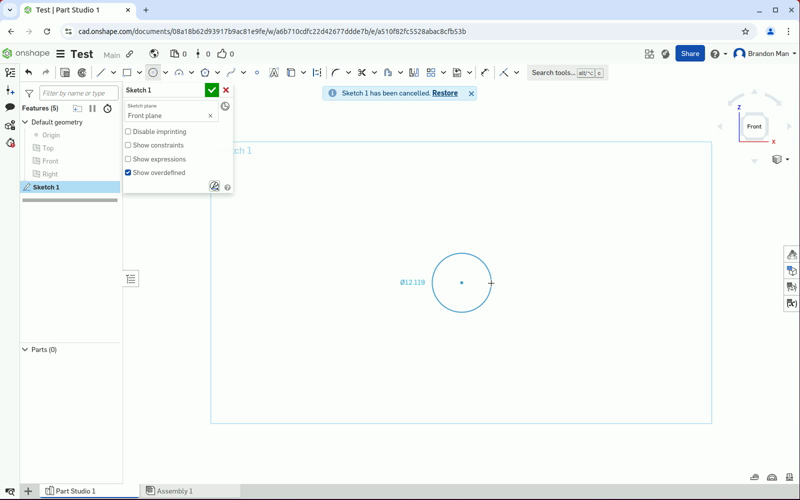
click(491, 282)
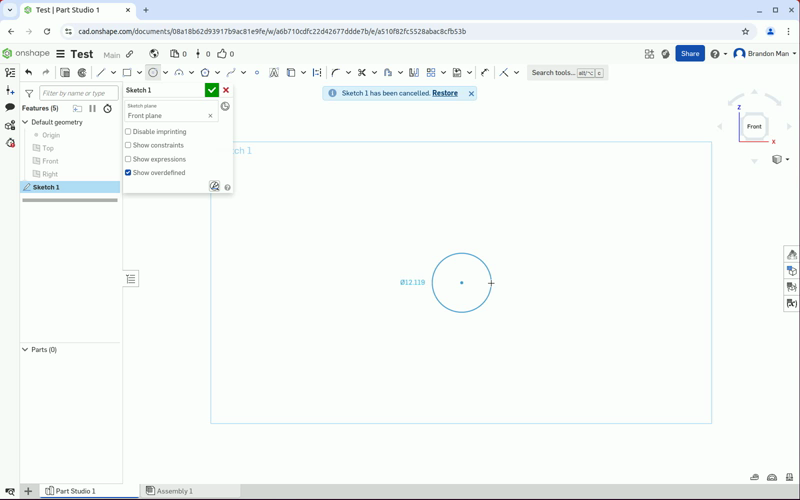
key(esc)
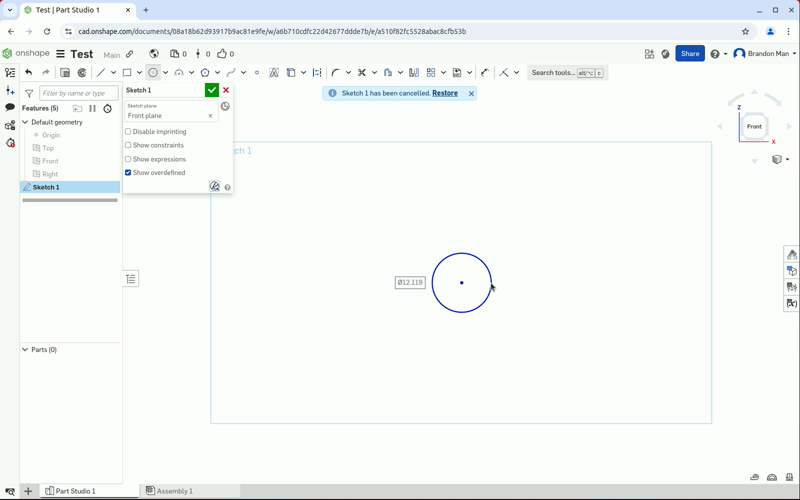
key(c)
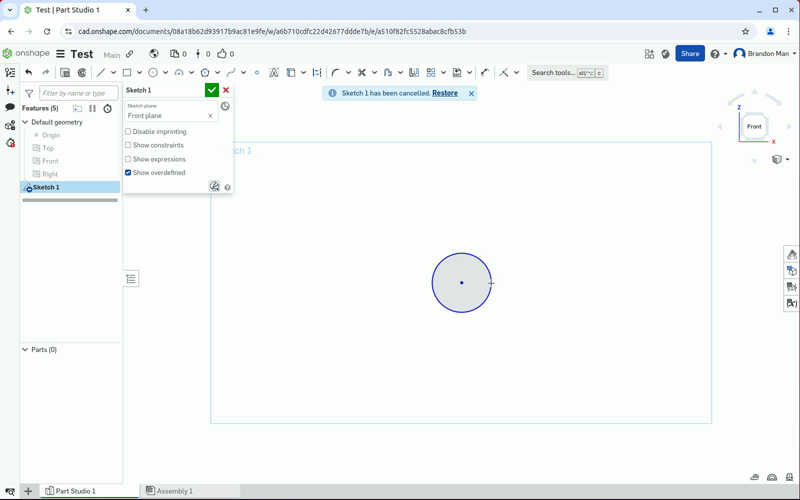
key_down(shift)
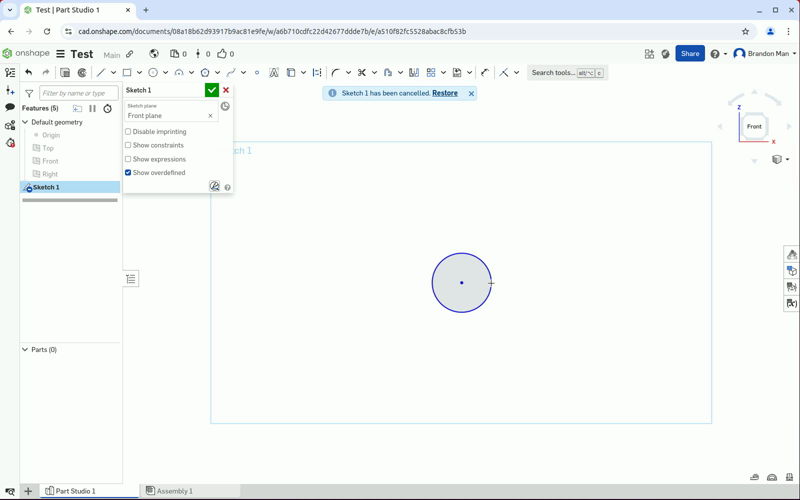
mouse_move(461, 282)
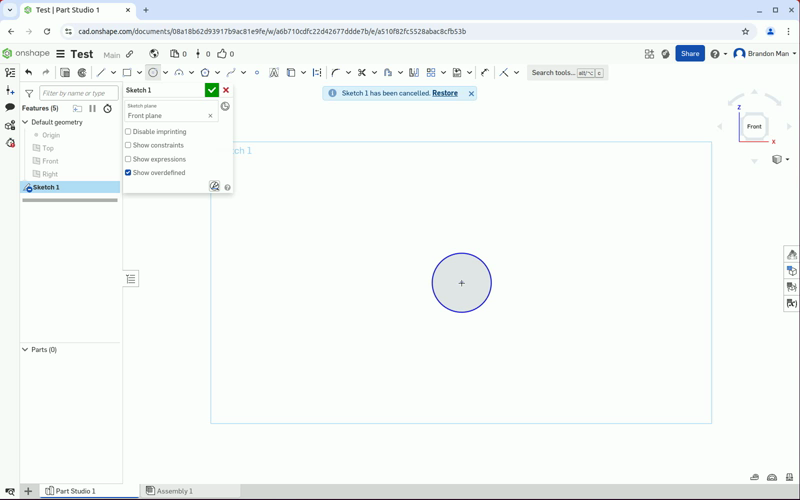
click(461, 282)
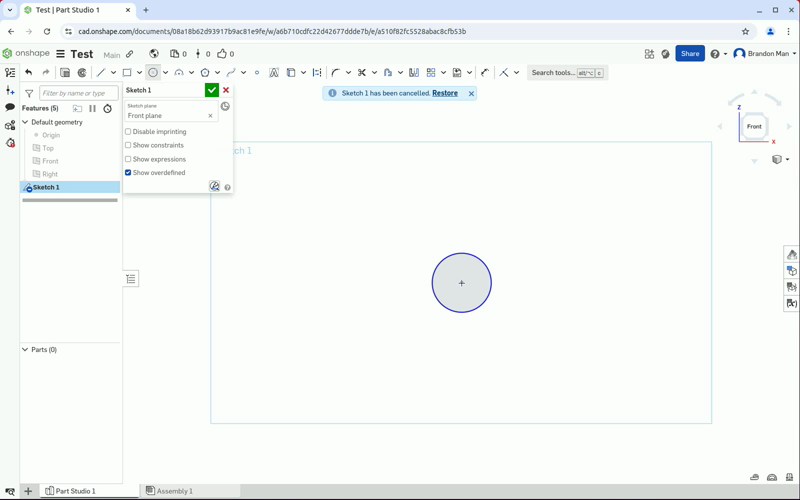
key_up(shift)
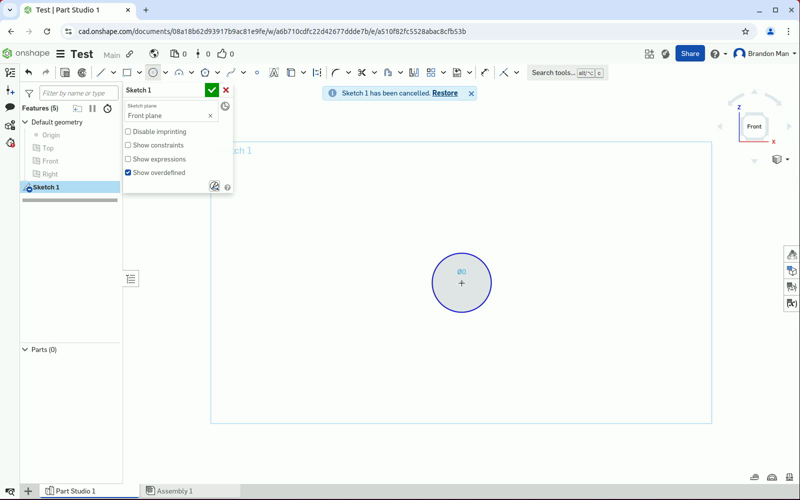
mouse_move(490, 282)
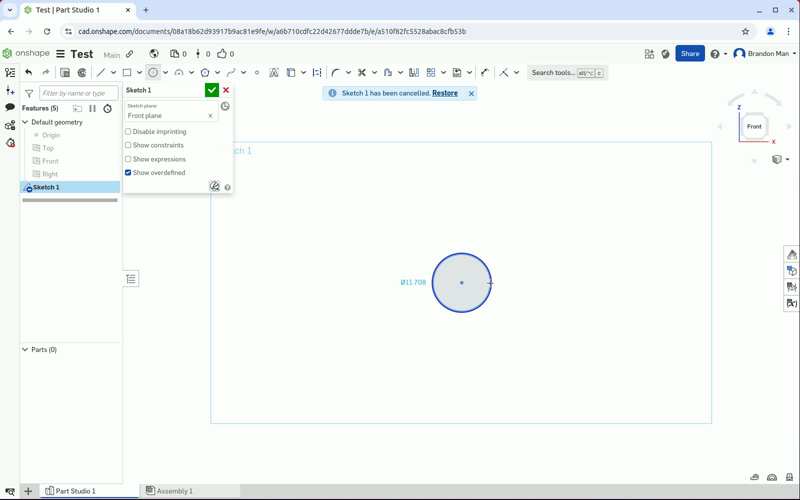
scroll(6)
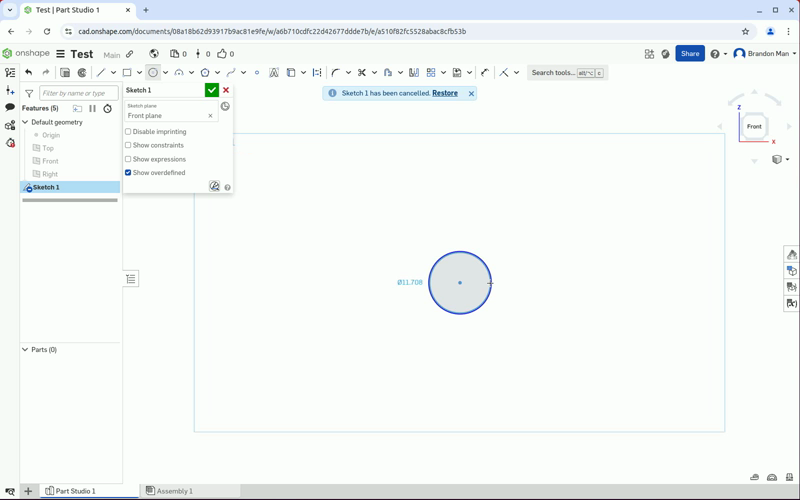
scroll(6)
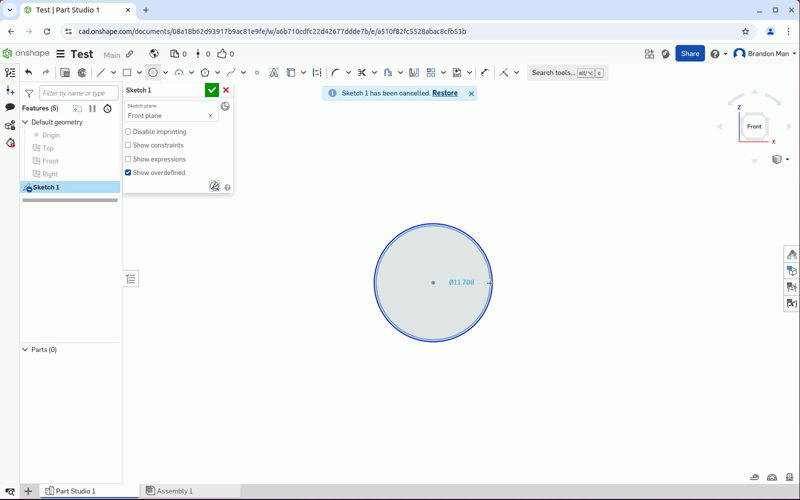
scroll(6)
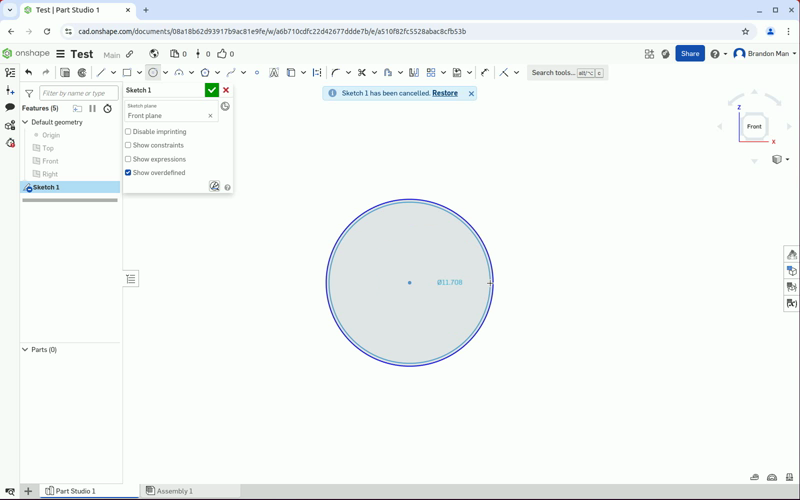
scroll(6)
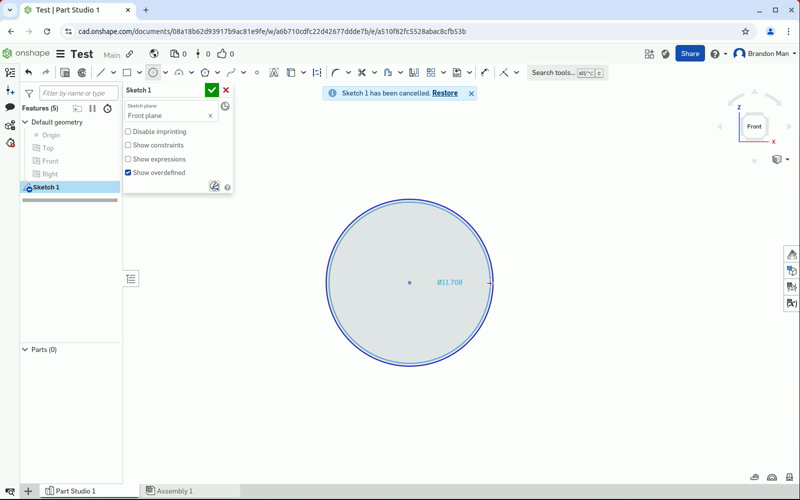
scroll(6)
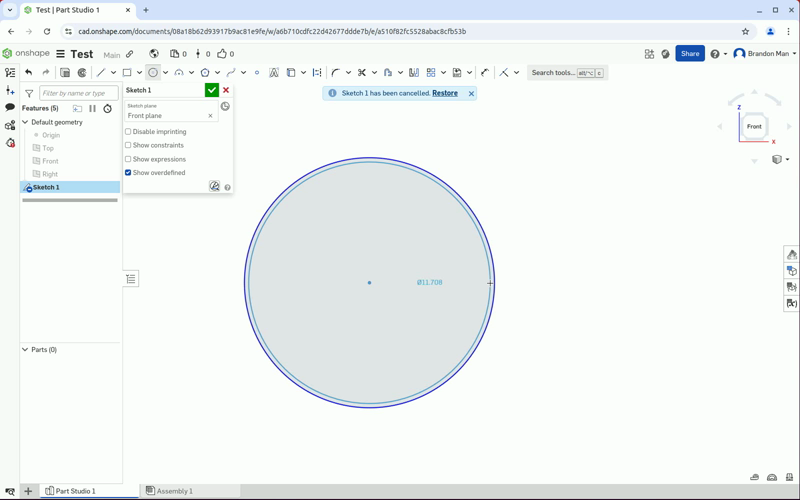
scroll(6)
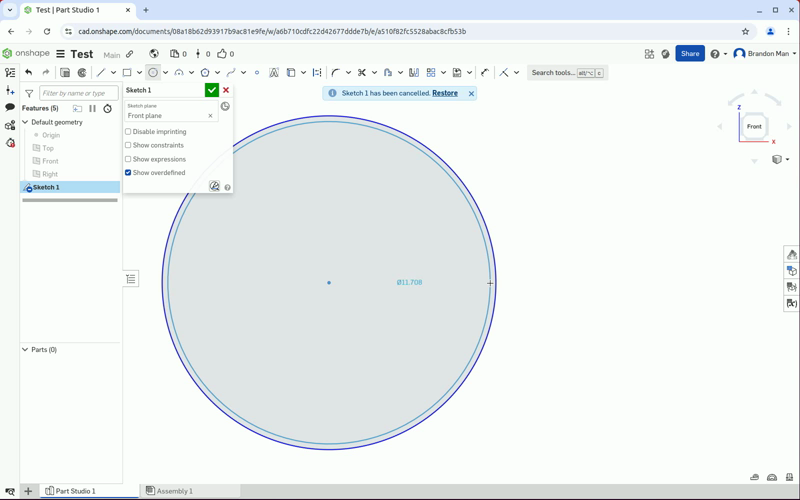
scroll(6)
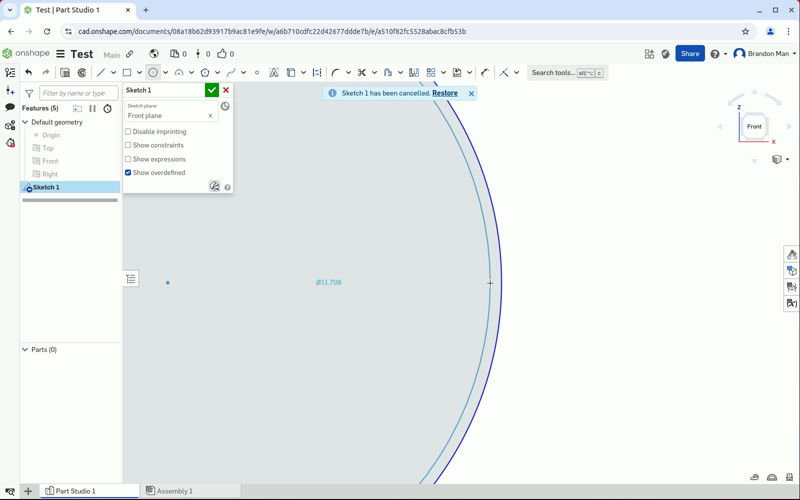
click(490, 282)
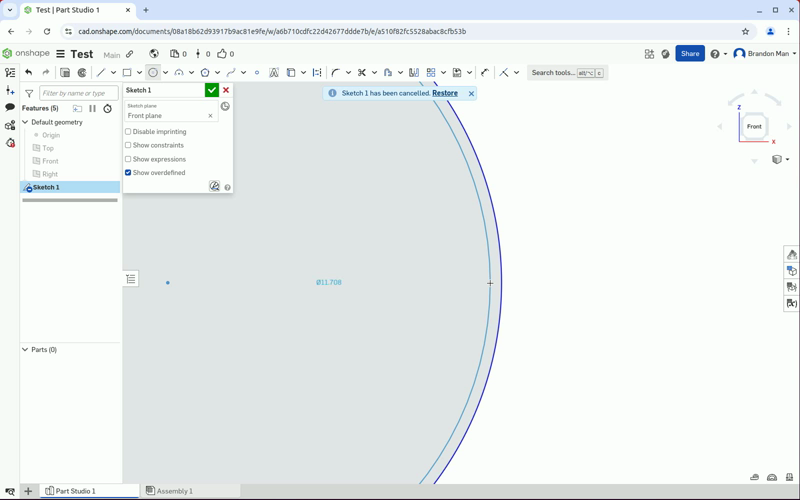
scroll(-6)
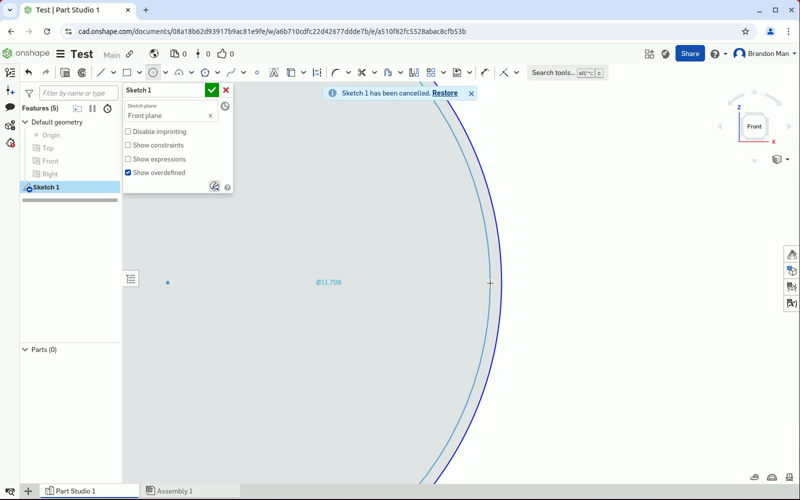
scroll(-6)
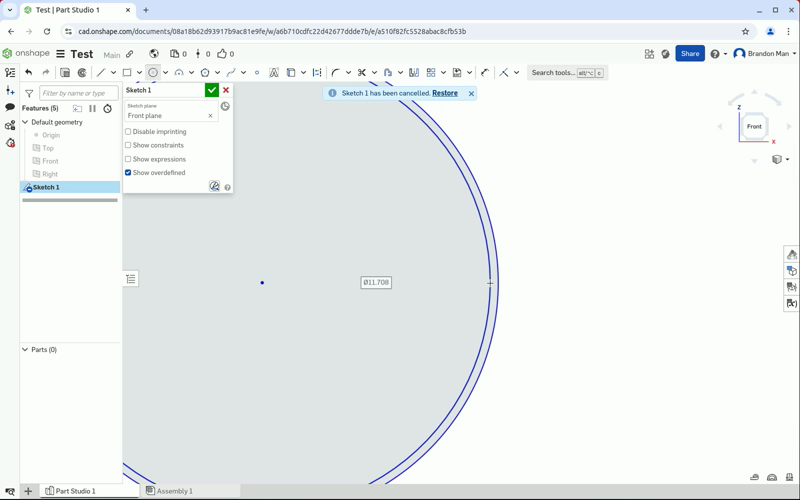
scroll(-6)
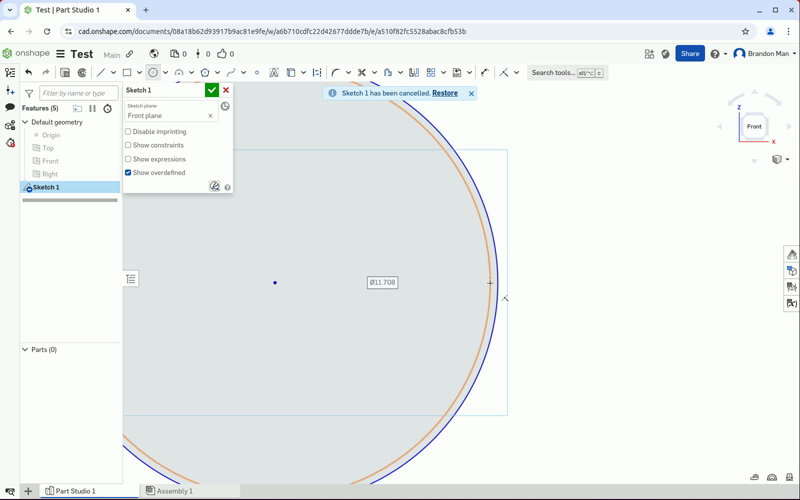
scroll(-6)
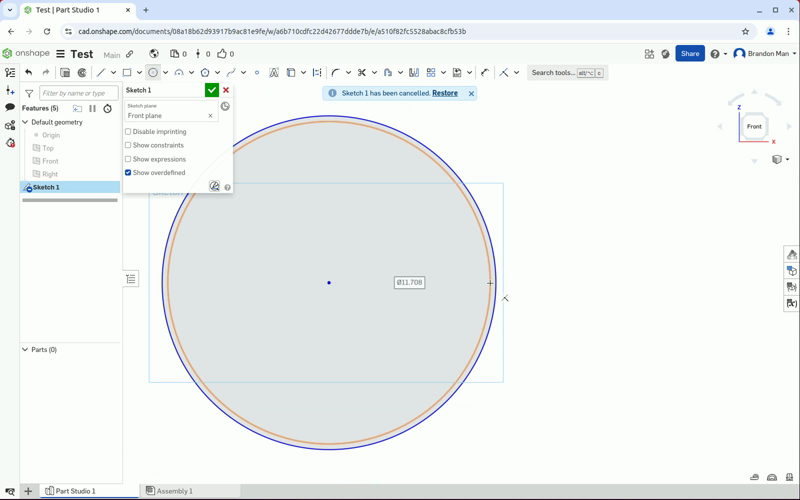
scroll(-6)
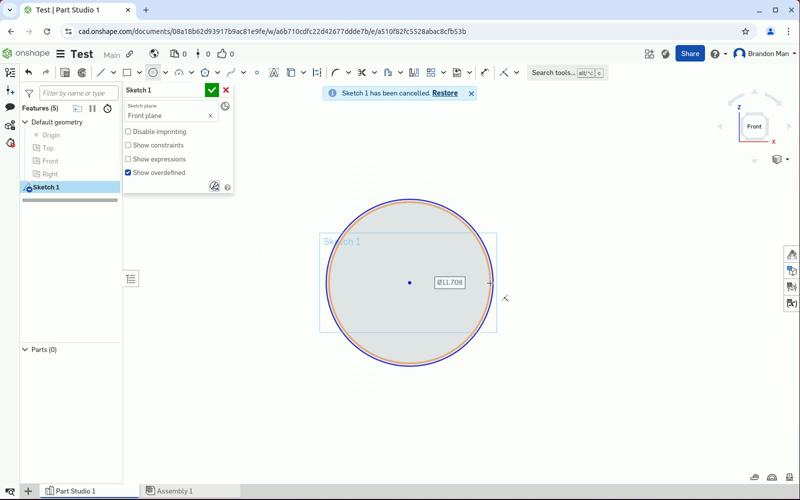
scroll(-6)
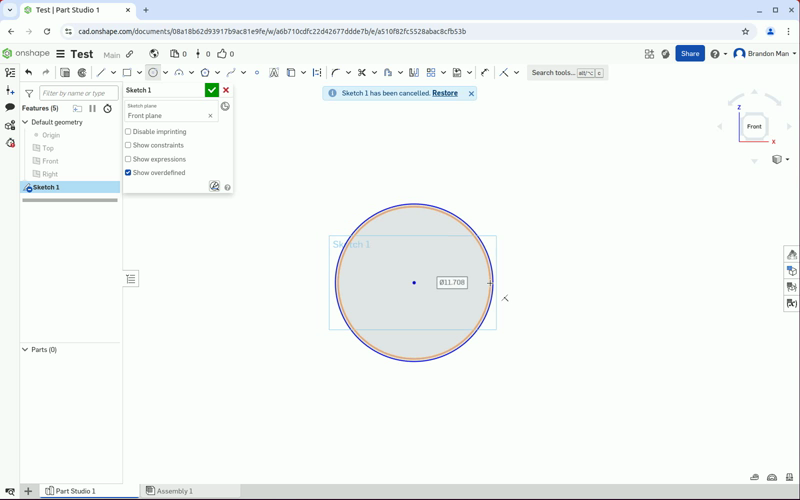
scroll(-6)
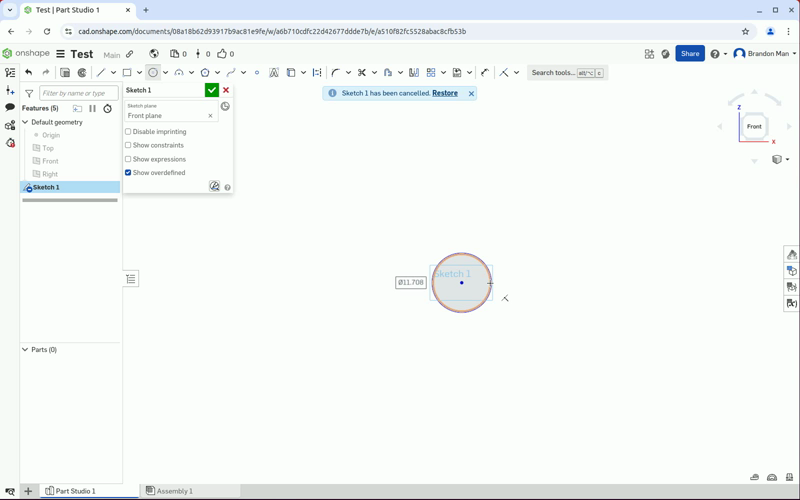
key(esc)
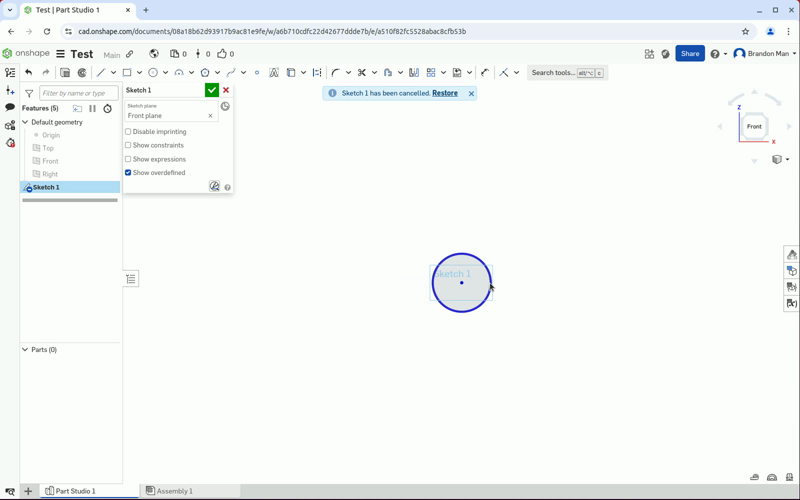
mouse_move(475, 307)
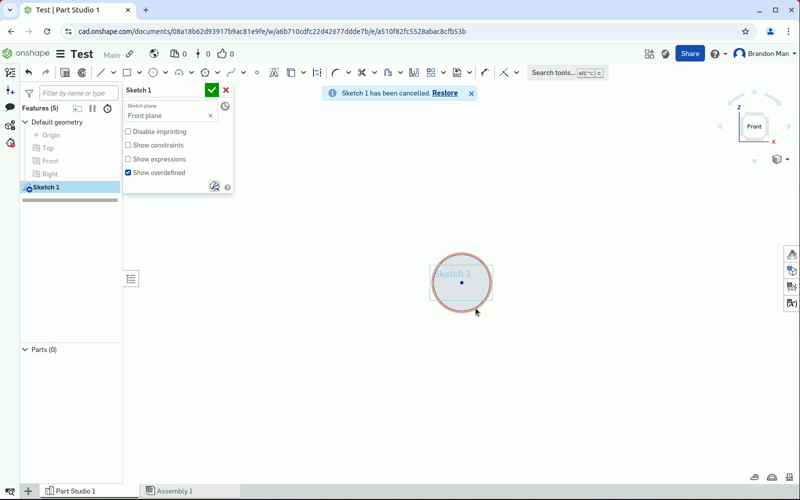
scroll(6)
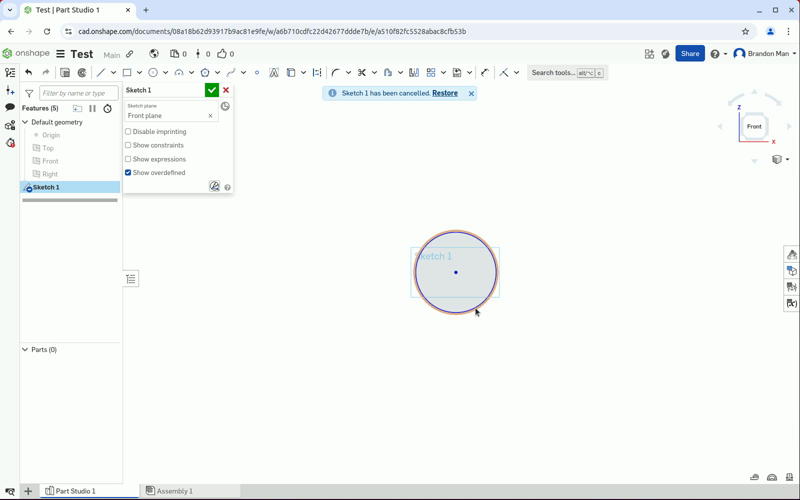
scroll(6)
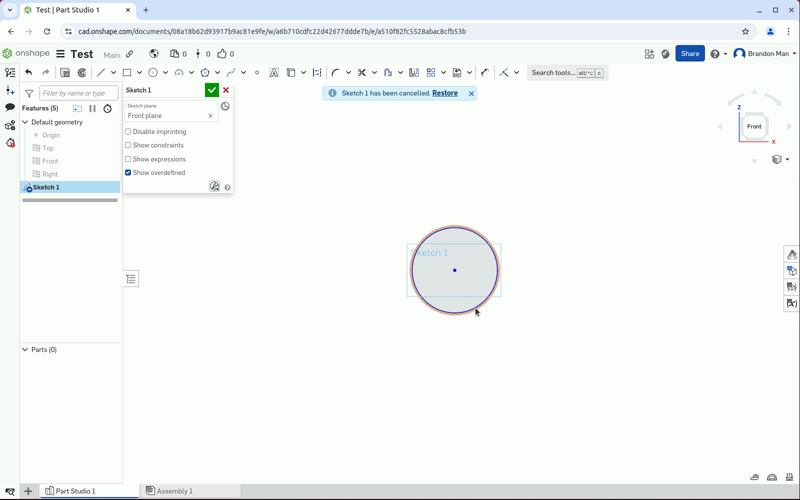
scroll(6)
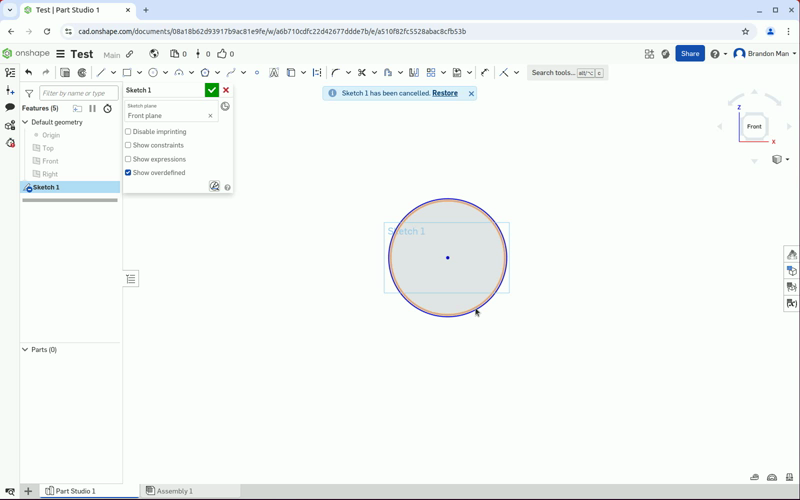
scroll(6)
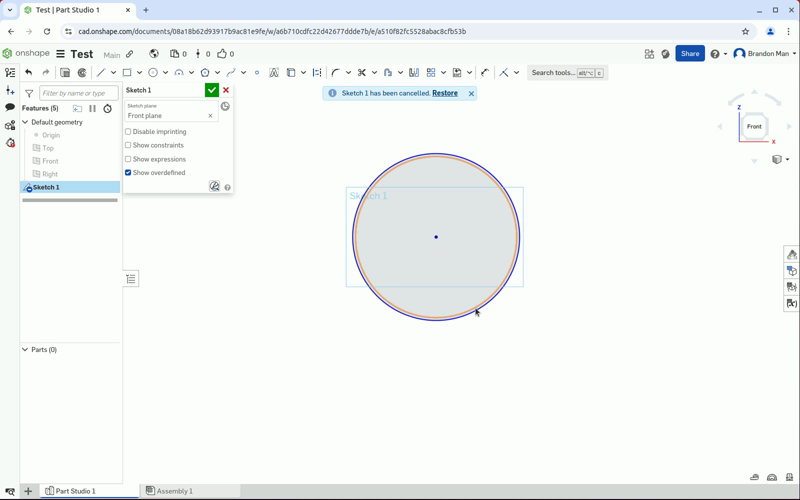
scroll(6)
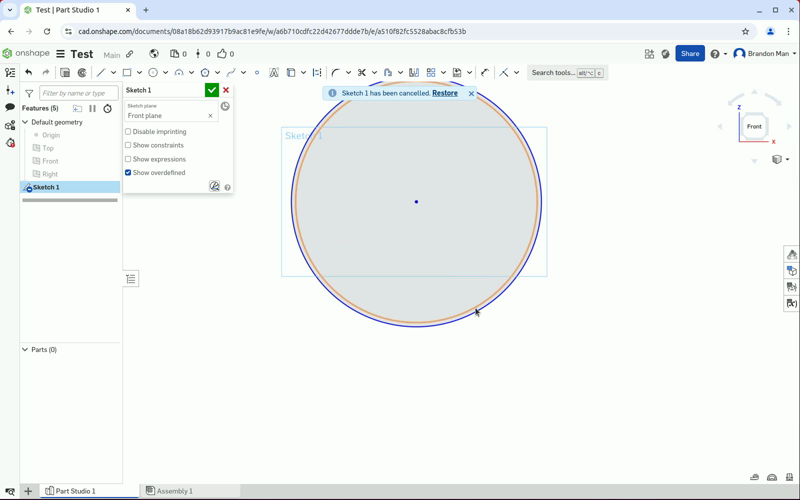
scroll(6)
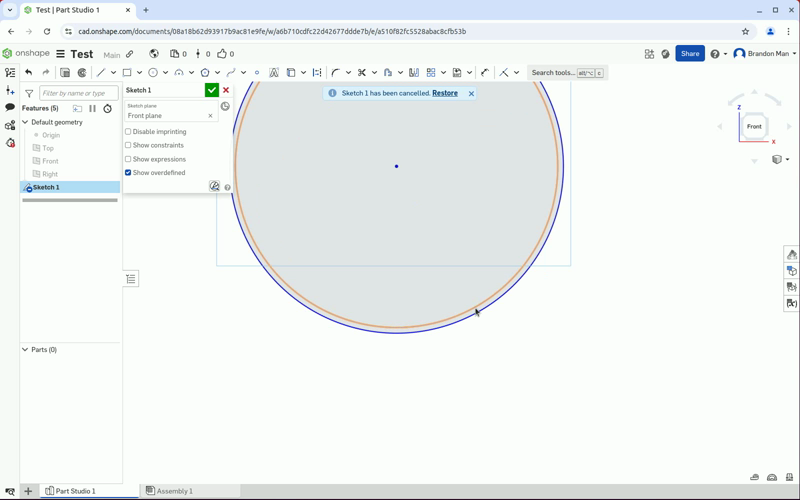
scroll(6)
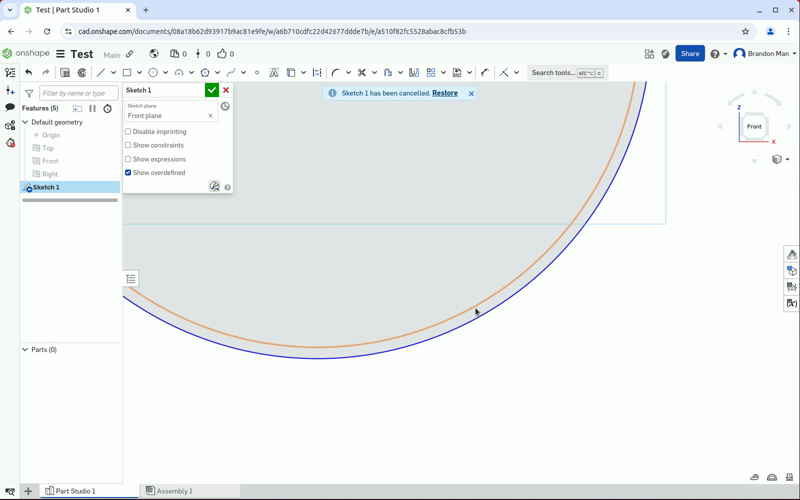
click(475, 307)
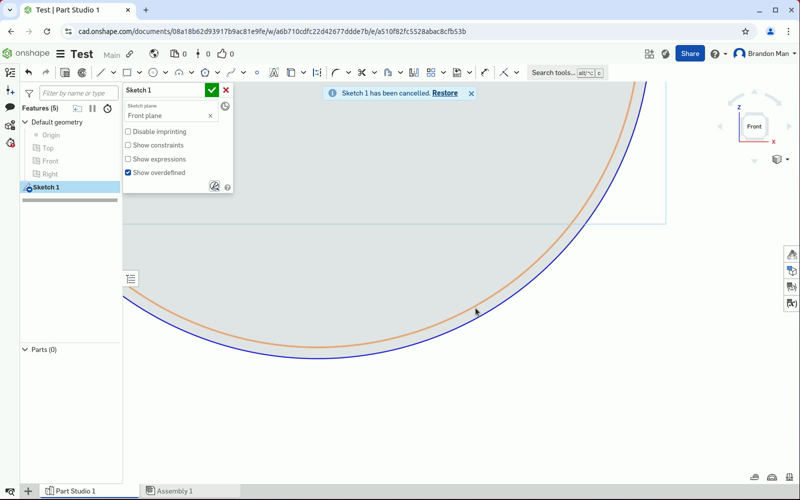
scroll(-6)
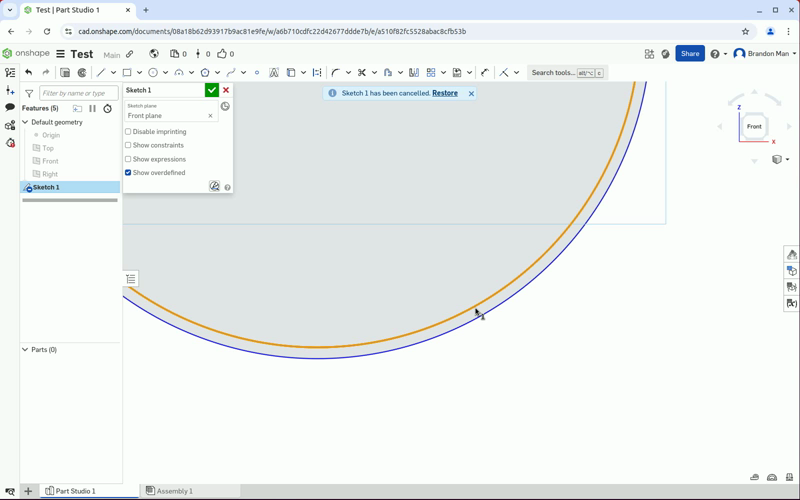
scroll(-6)
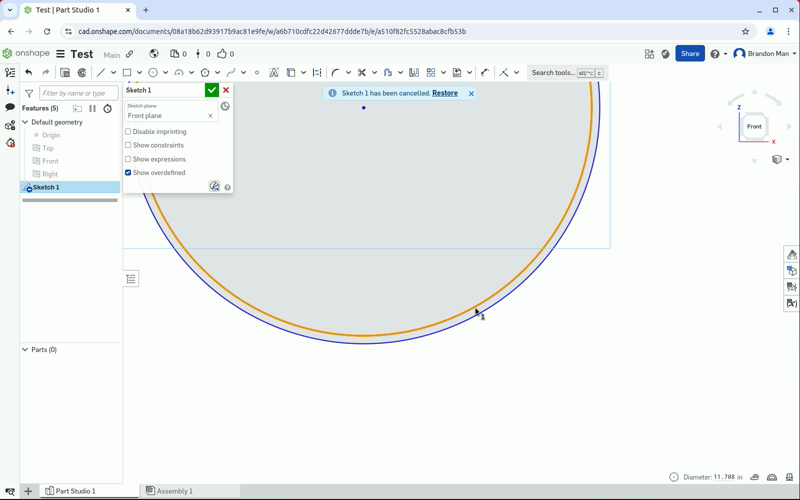
scroll(-6)
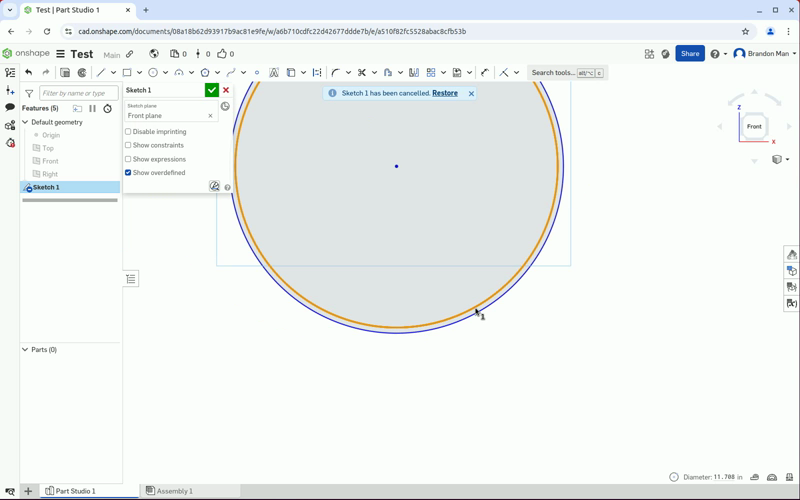
scroll(-6)
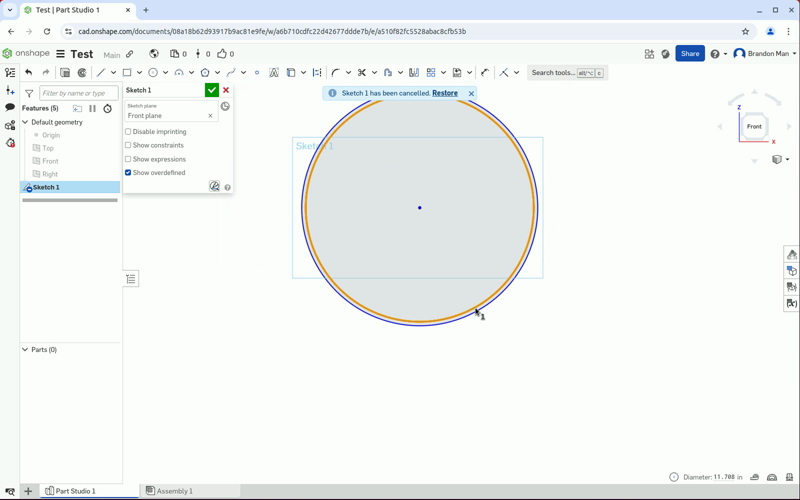
scroll(-6)
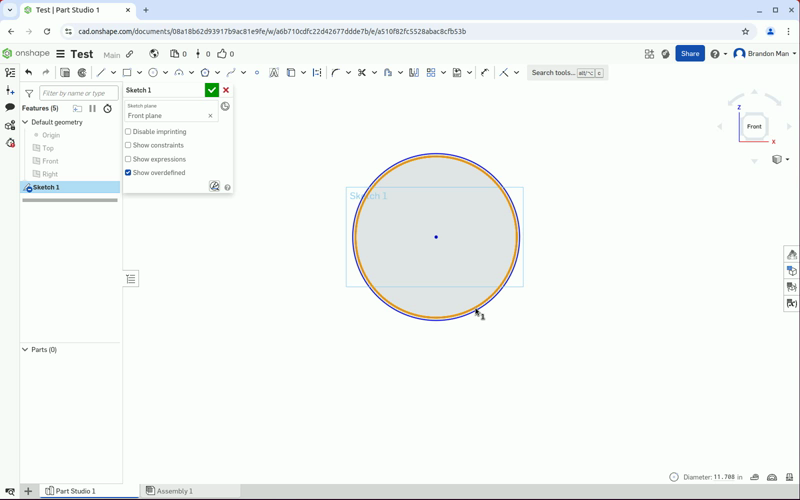
scroll(-6)
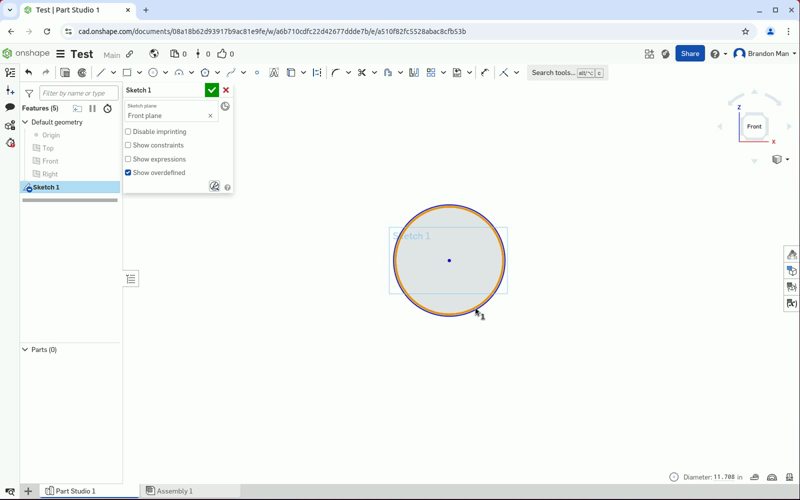
scroll(-6)
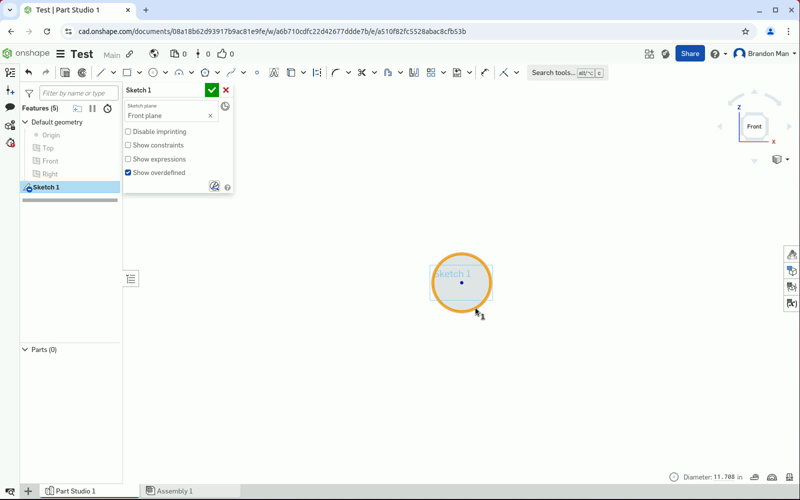
mouse_move(73, 352)
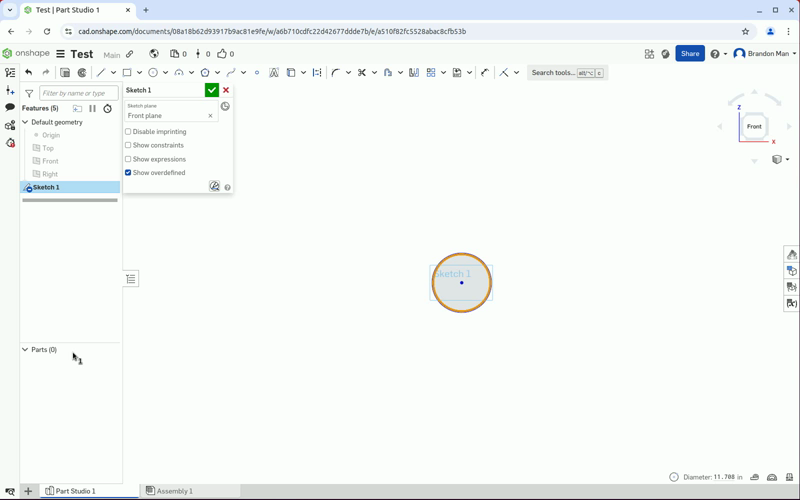
key(shift+y)
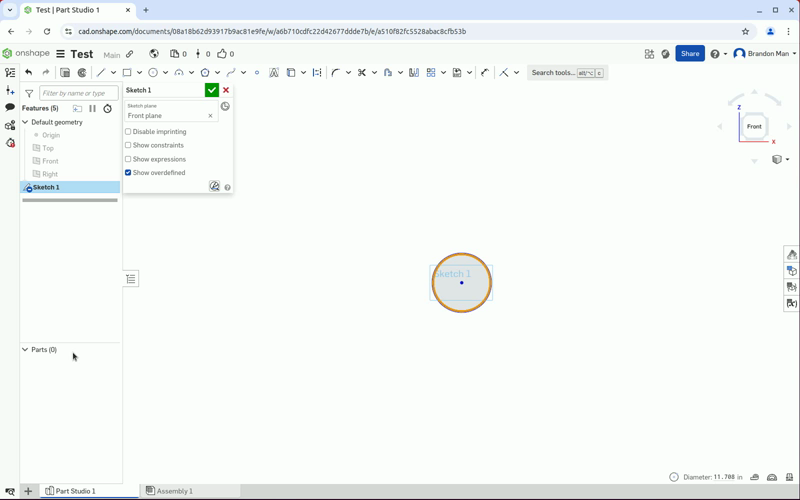
key(shift+e)
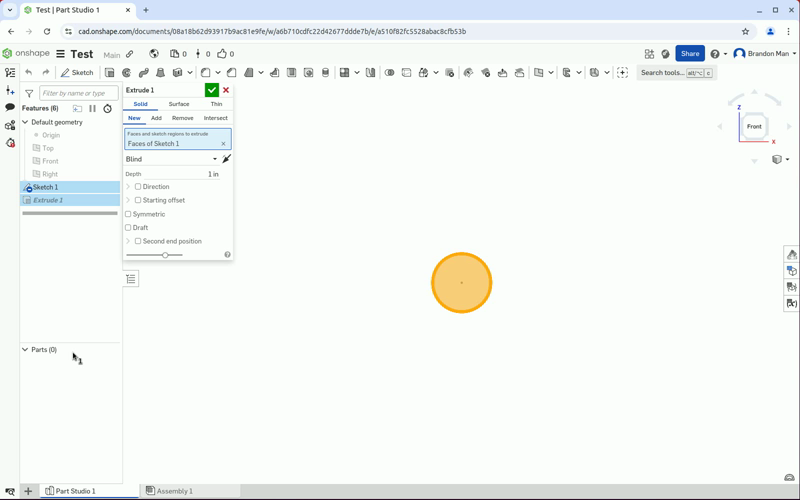
mouse_move(143, 106)
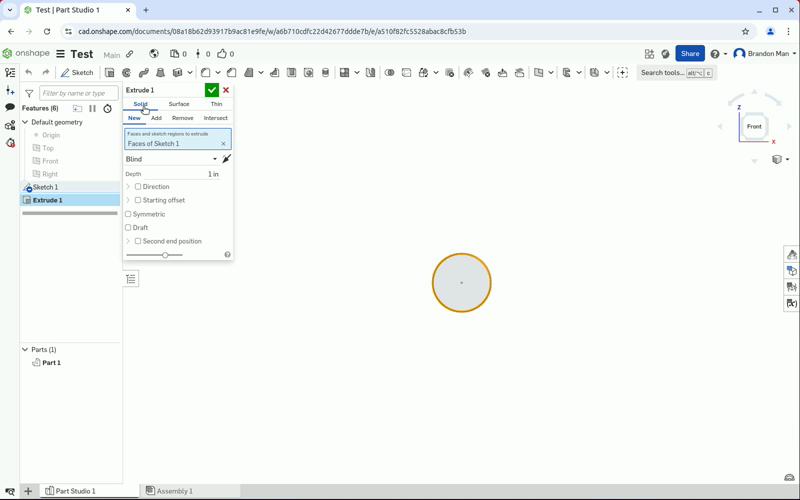
click(143, 106)
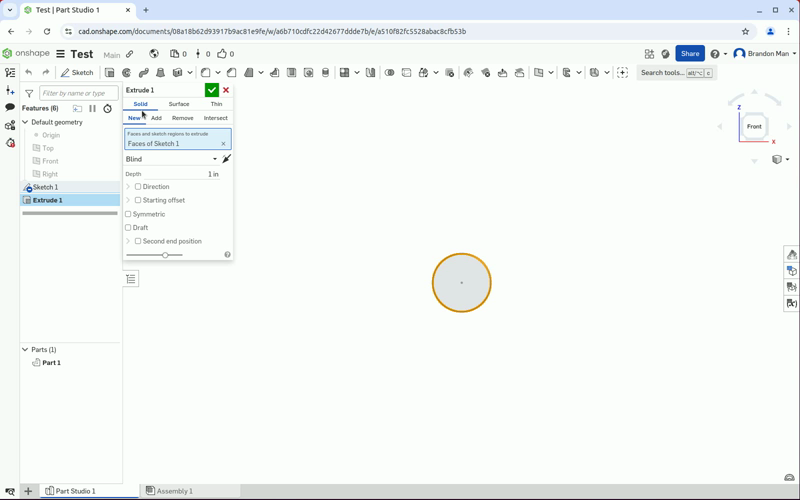
mouse_move(137, 120)
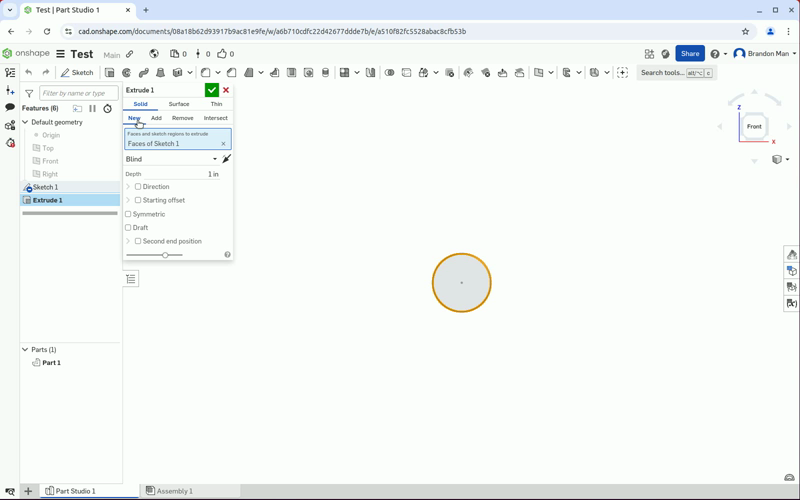
click(137, 120)
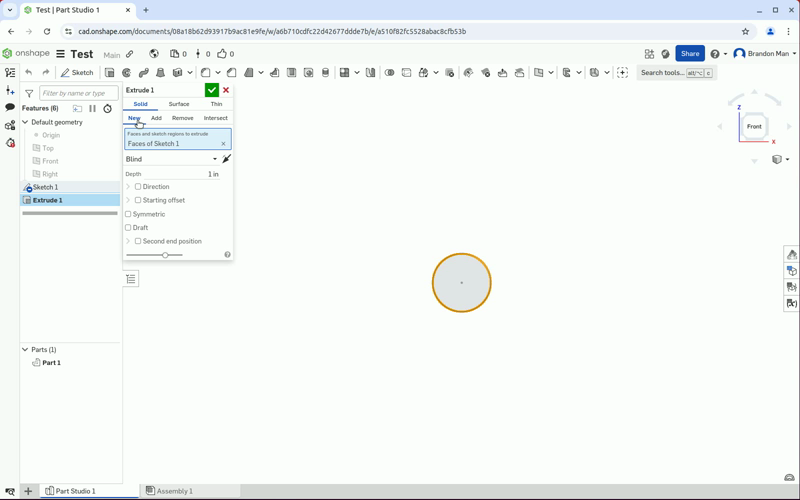
key(tab, 4)
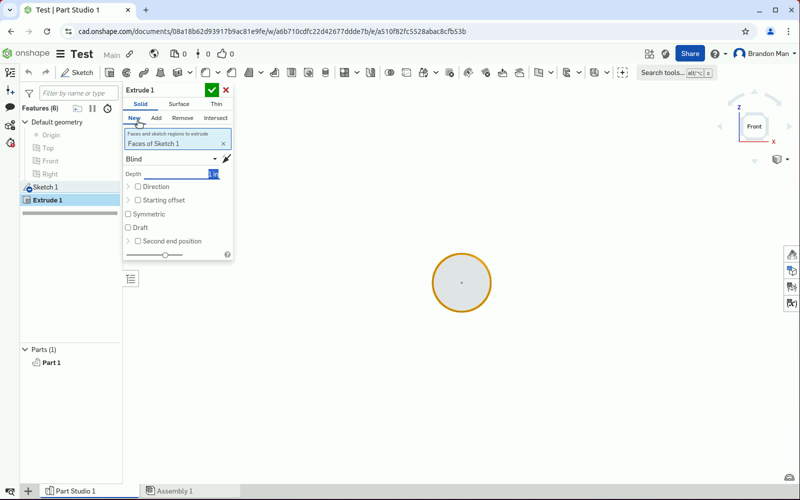
text(23.108)
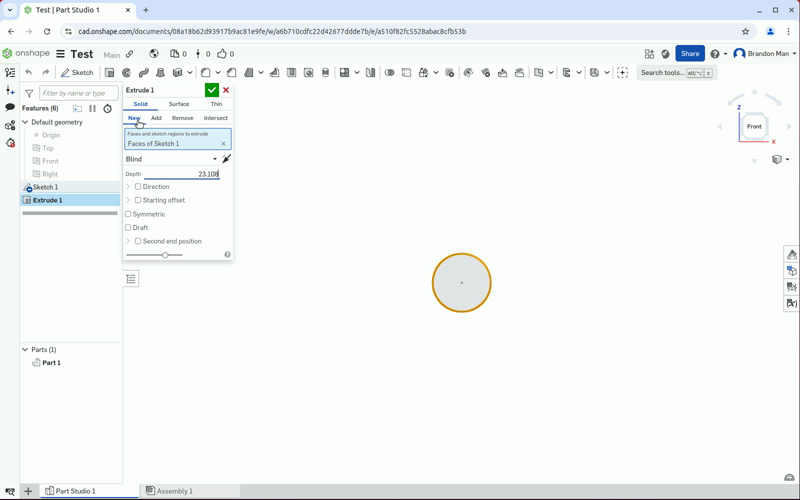
key(enter)
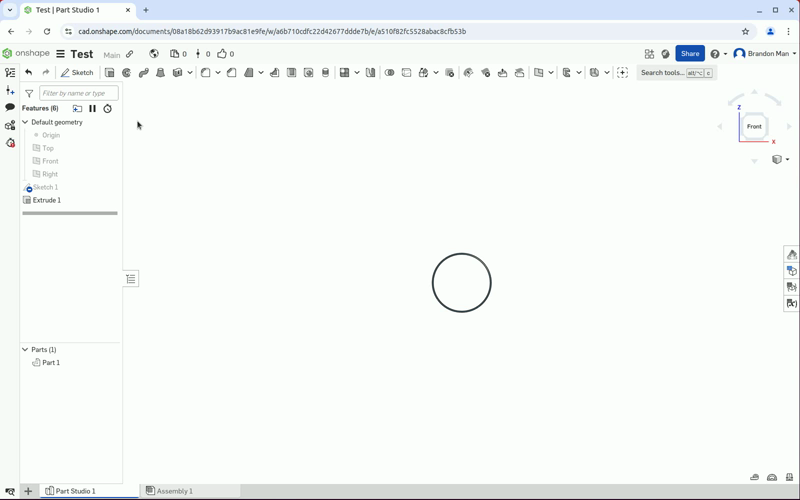
key(shift+h)
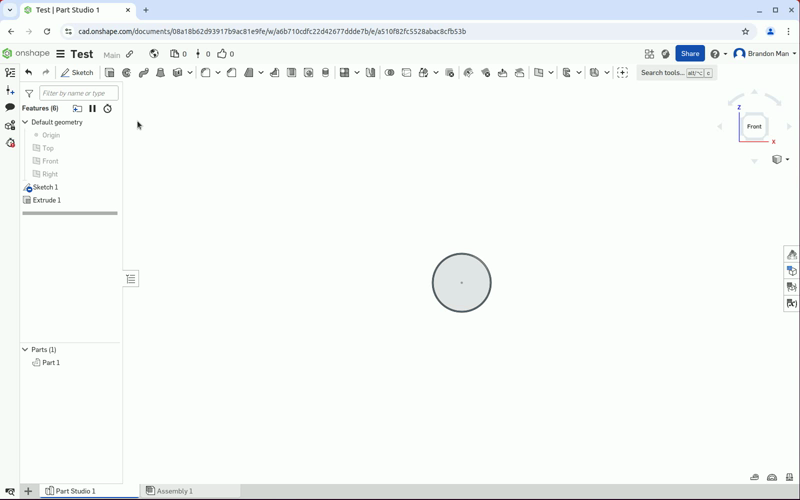
key(shift+h)
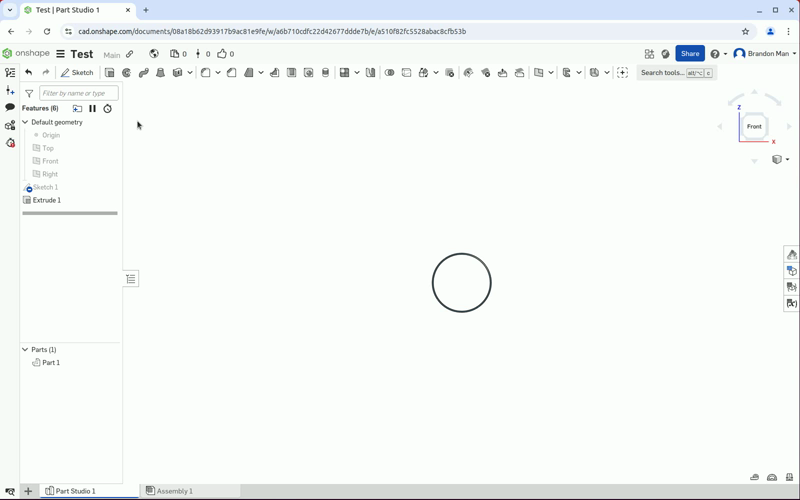
mouse_move(73, 189)
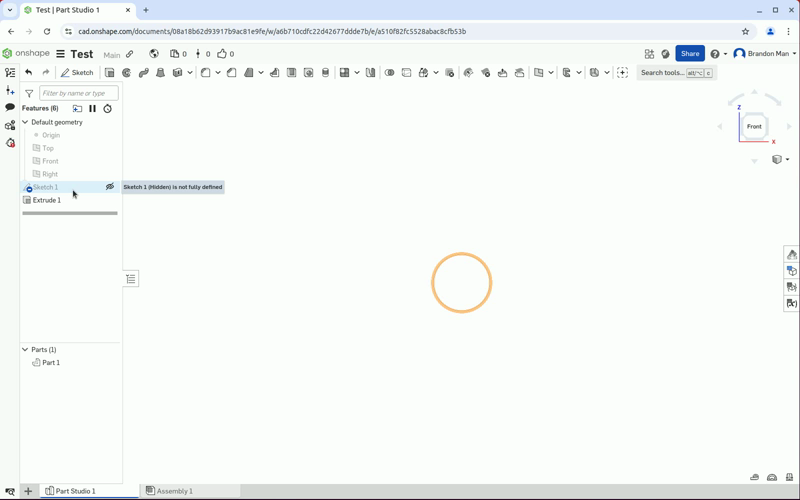
click(73, 189)
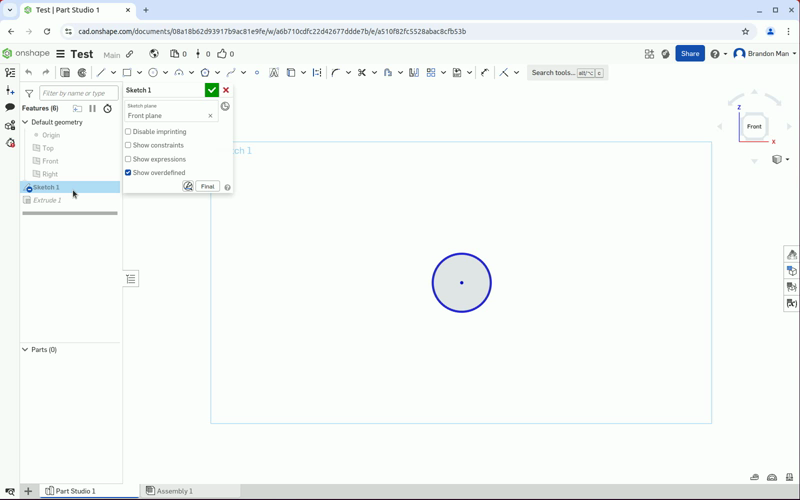
mouse_move(229, 92)
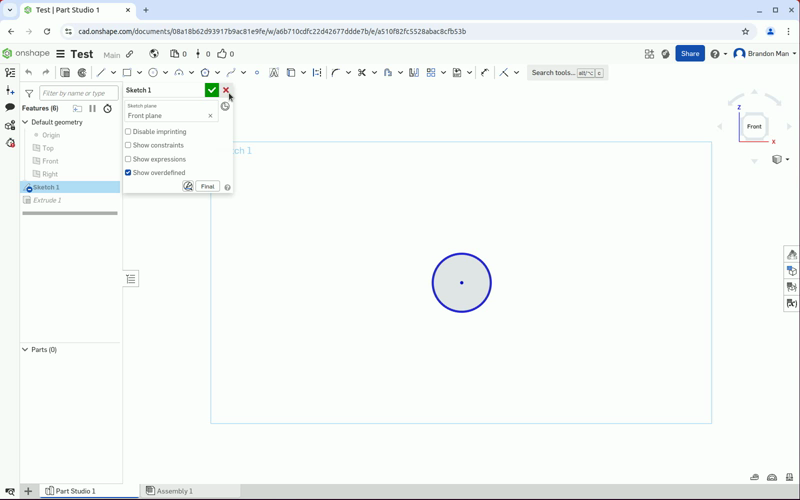
click(229, 92)
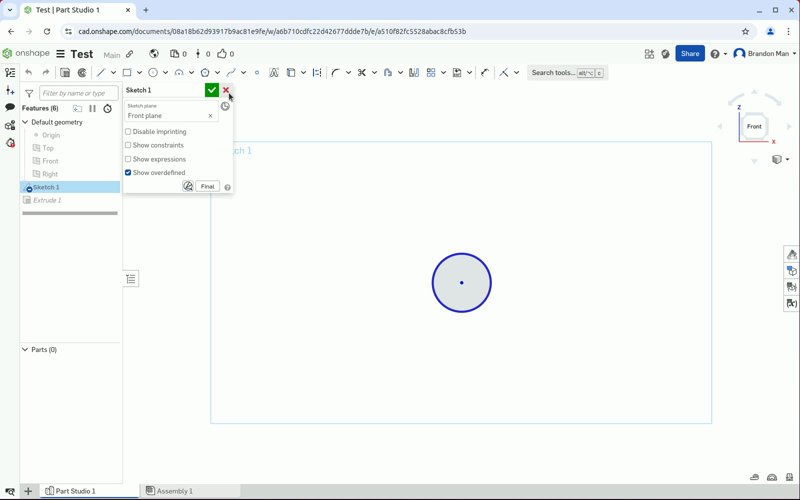
key(shift+s)
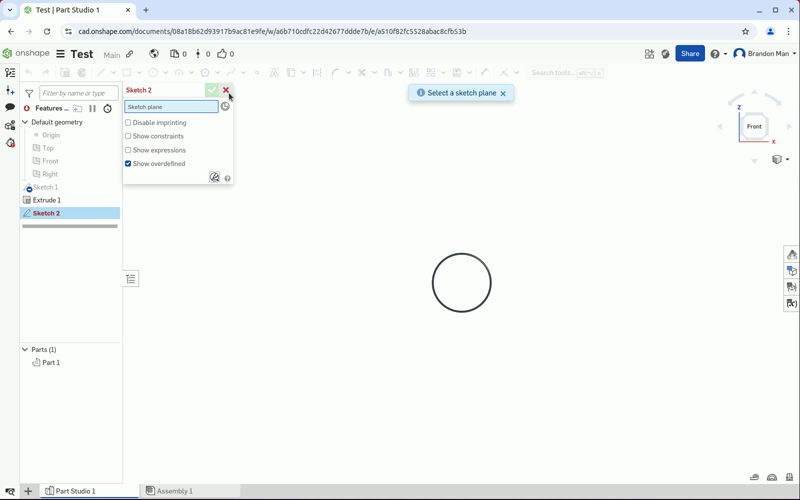
mouse_move(73, 163)
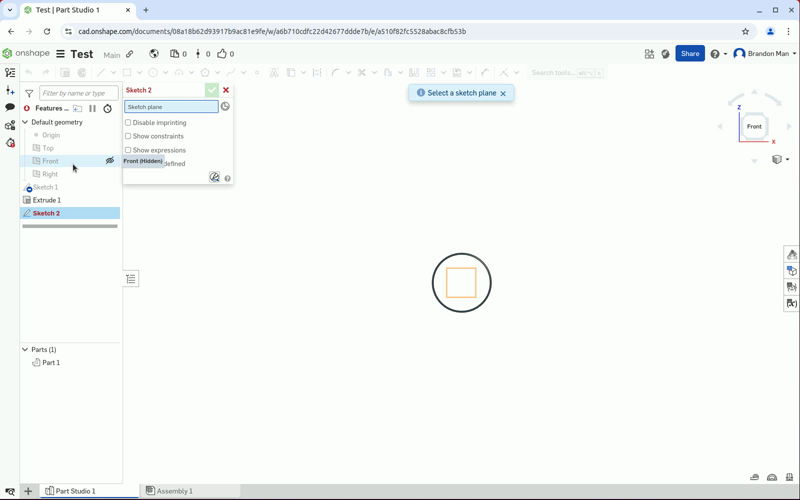
click(73, 163)
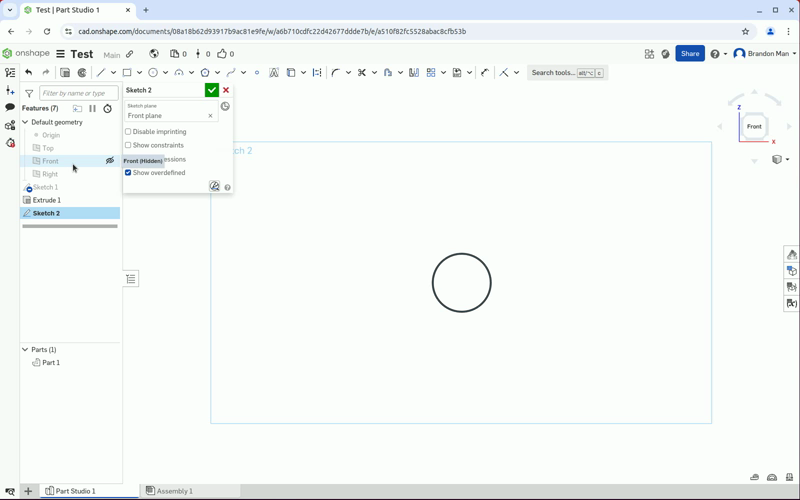
mouse_move(73, 352)
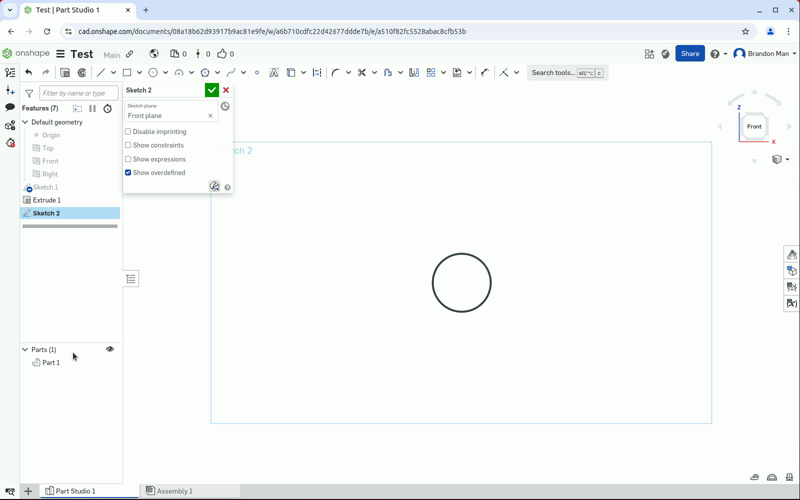
key(y)
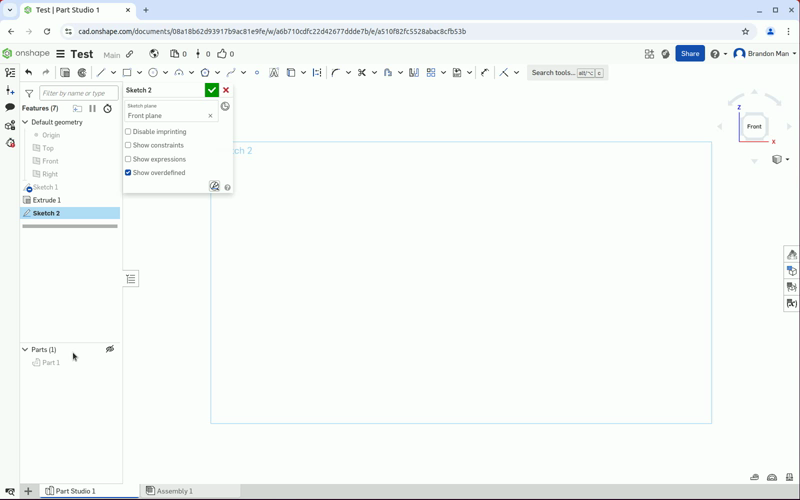
key(c)
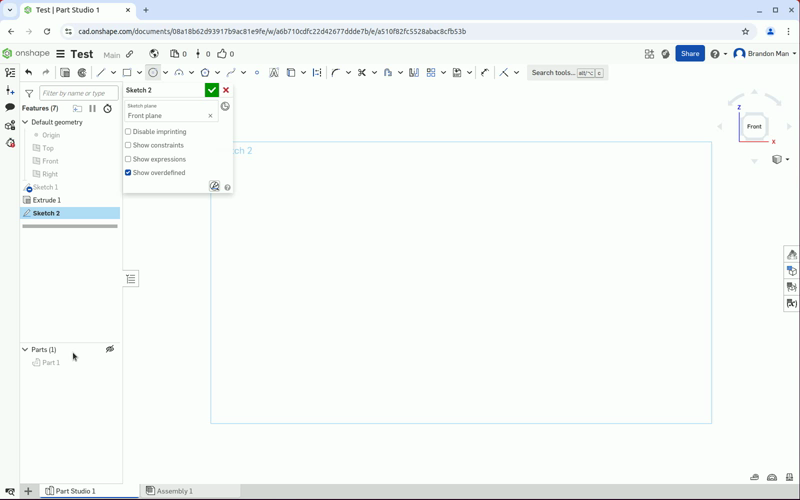
key_down(shift)
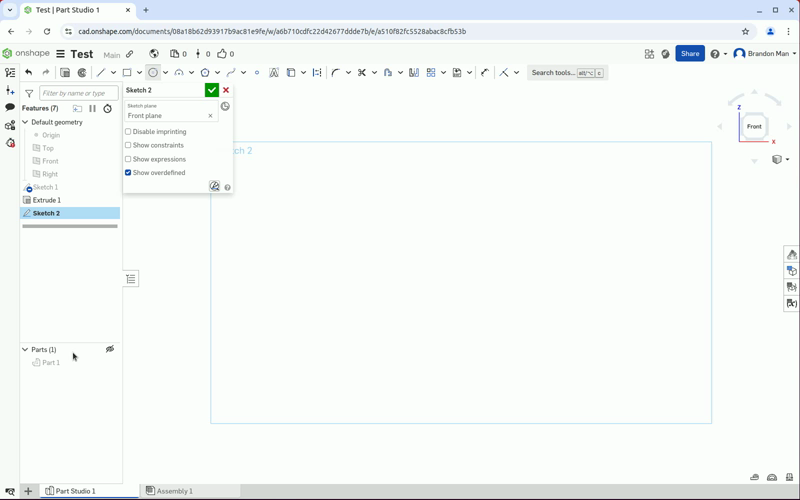
mouse_move(460, 282)
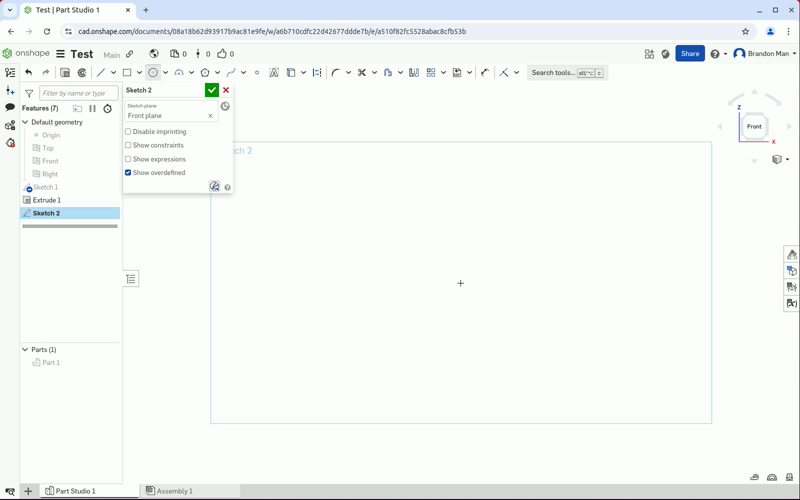
click(460, 282)
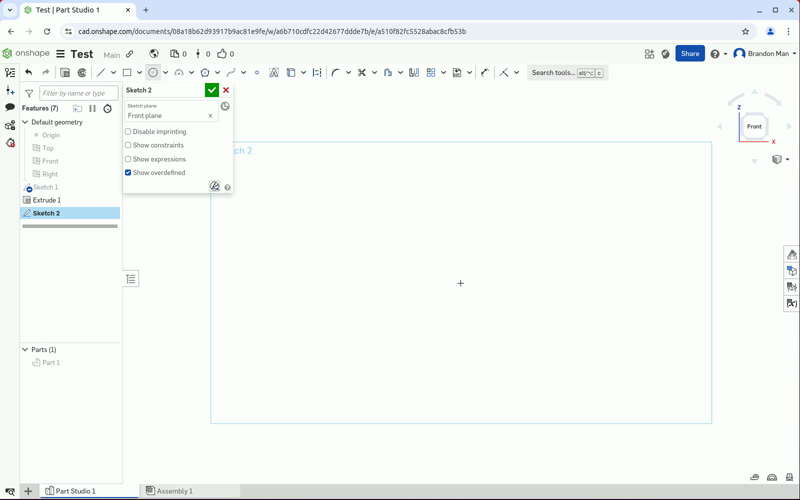
key_up(shift)
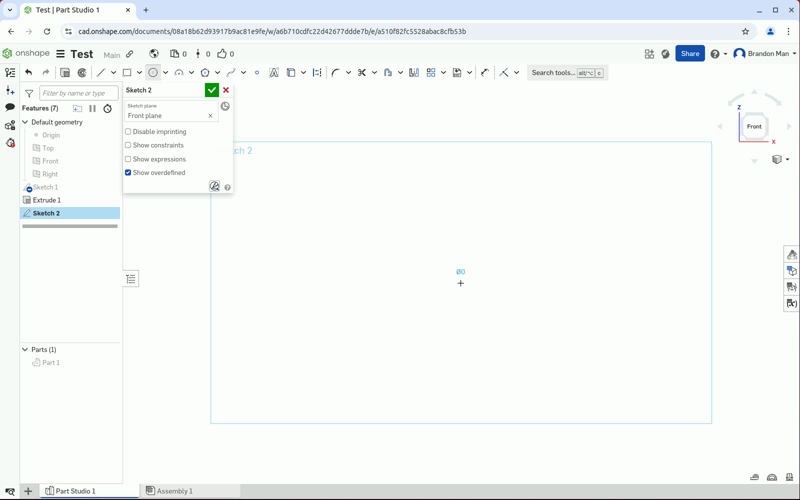
mouse_move(489, 282)
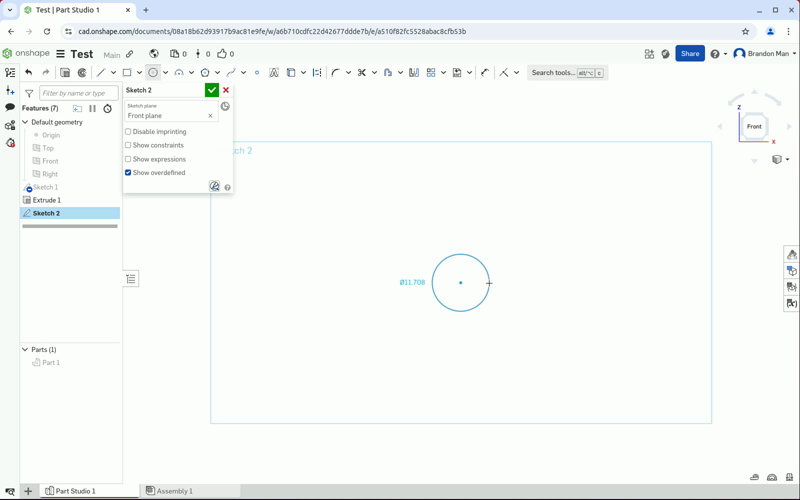
click(489, 282)
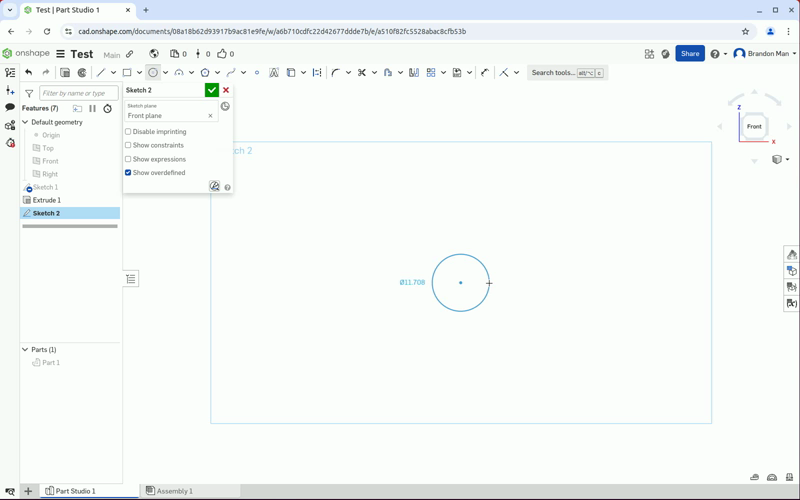
key(esc)
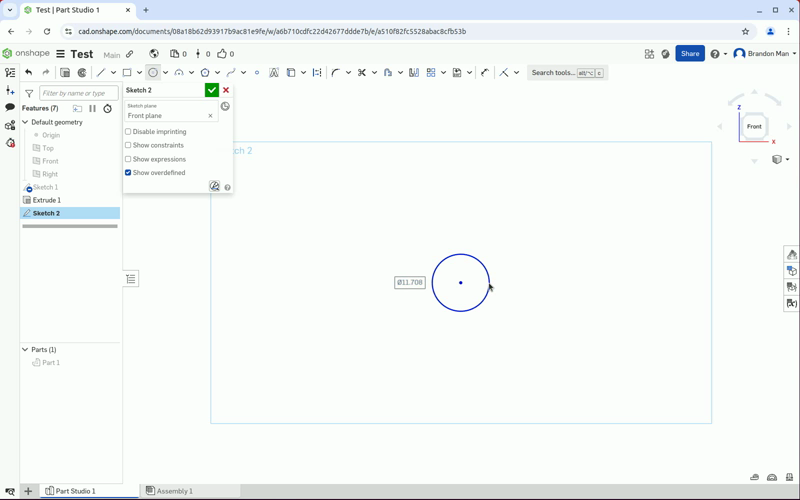
key(c)
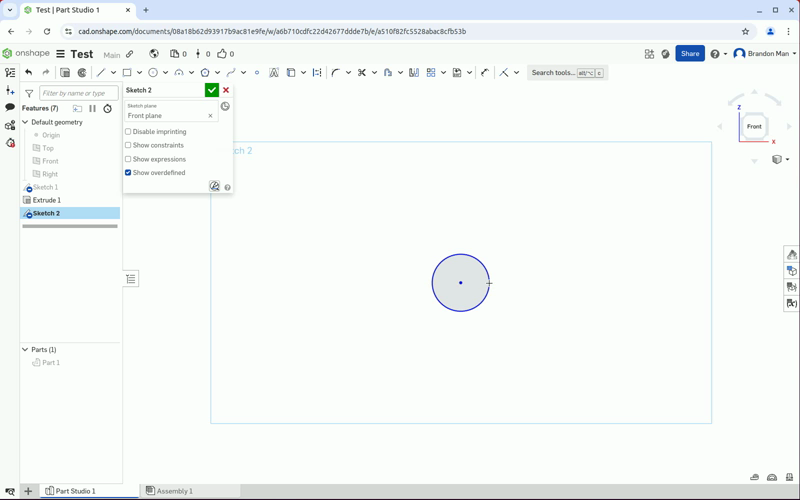
key_down(shift)
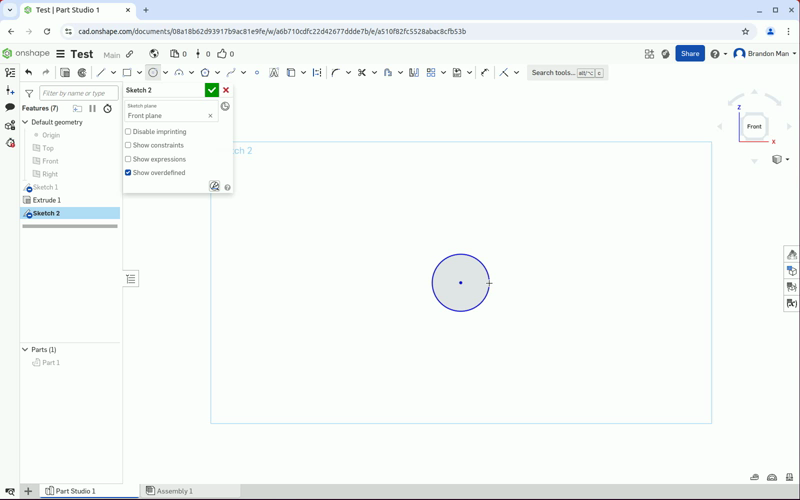
mouse_move(460, 282)
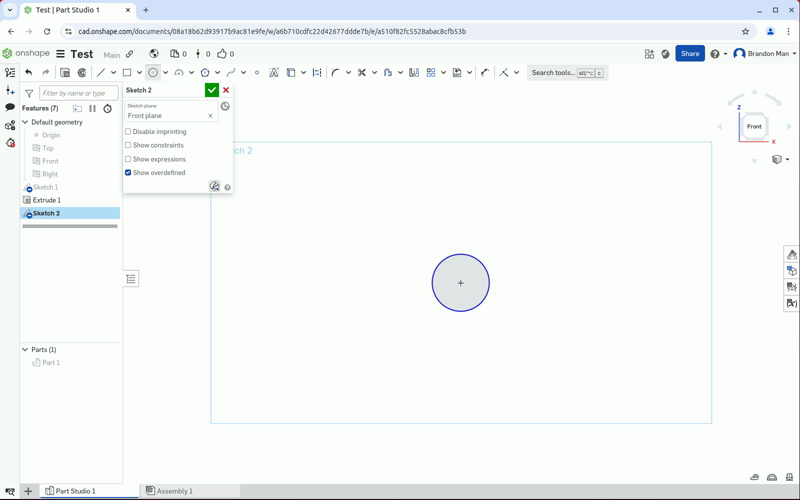
click(460, 282)
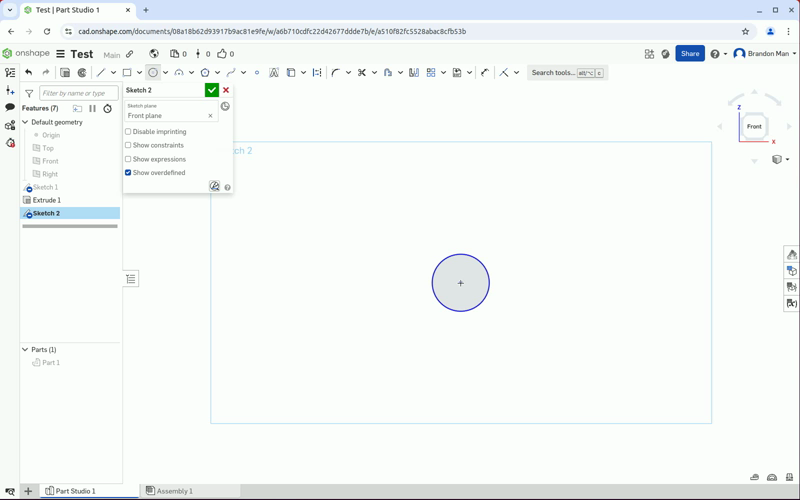
key_up(shift)
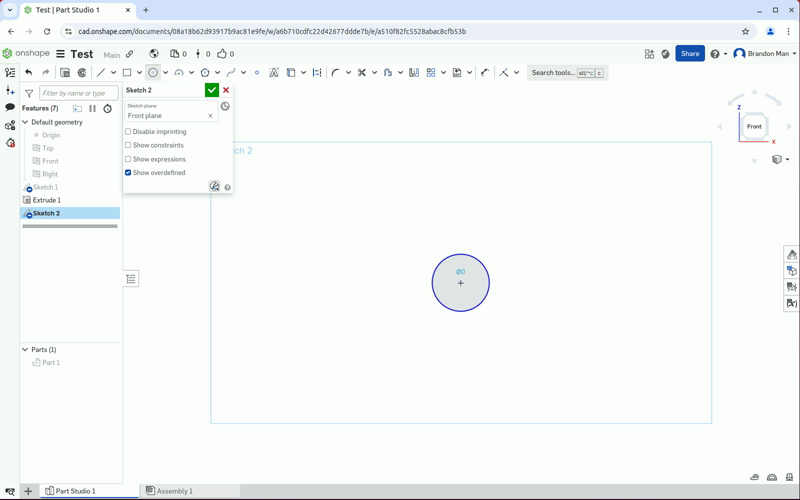
mouse_move(482, 282)
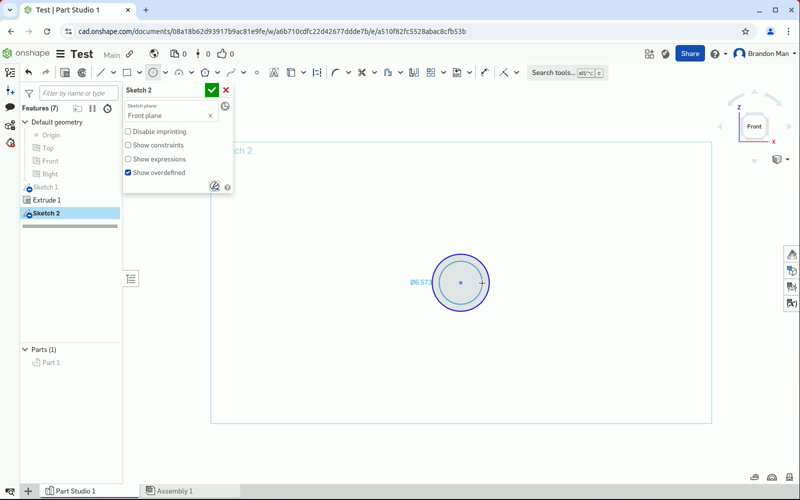
click(482, 282)
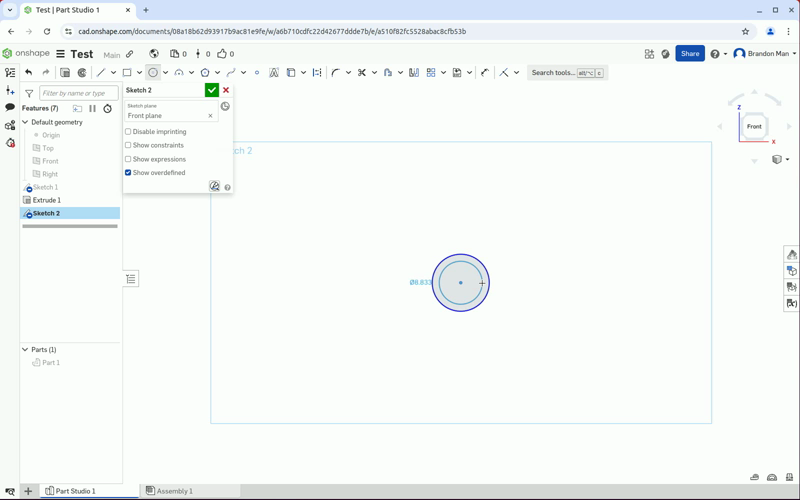
key(esc)
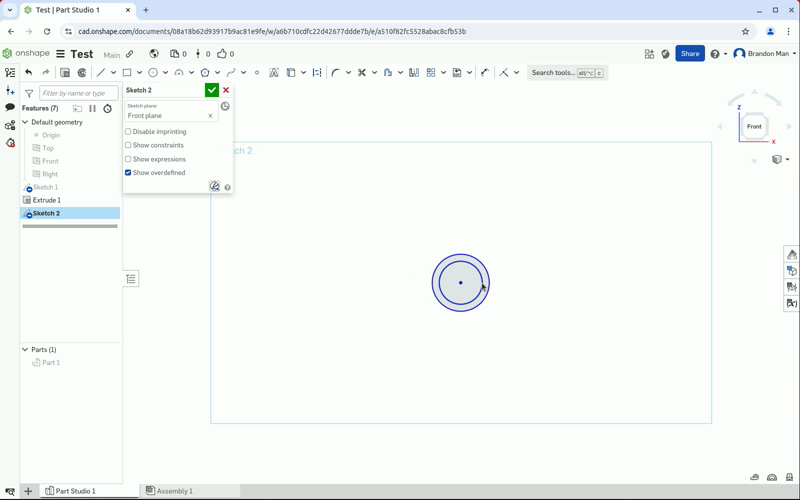
mouse_move(459, 259)
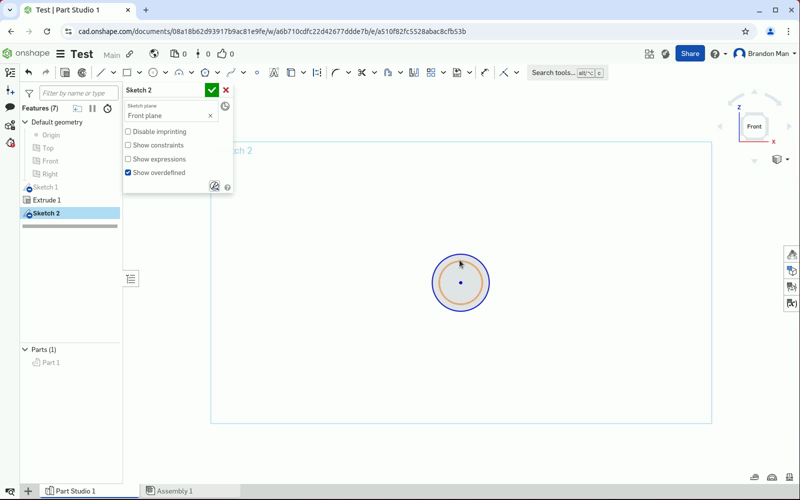
scroll(6)
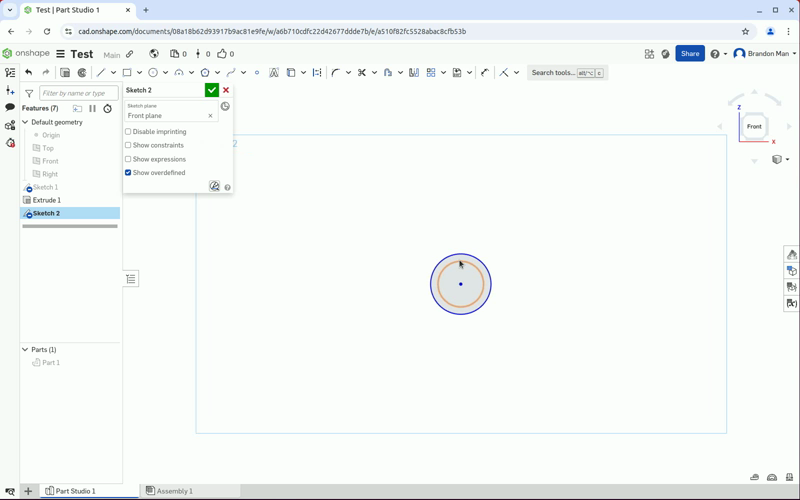
scroll(6)
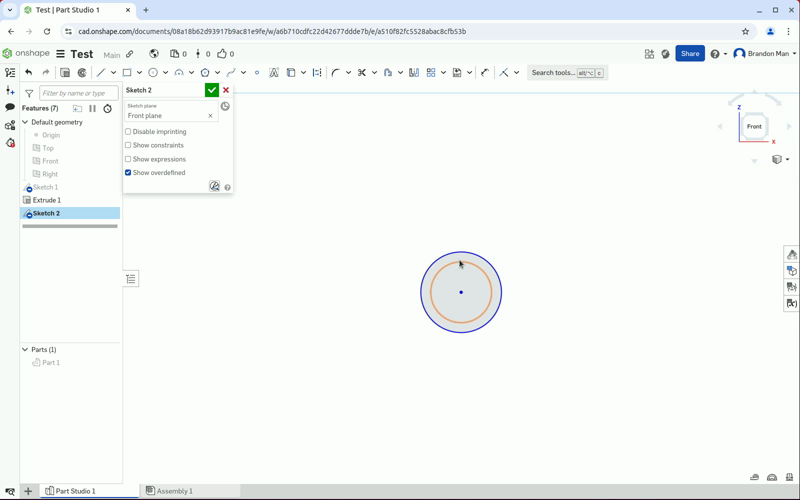
scroll(6)
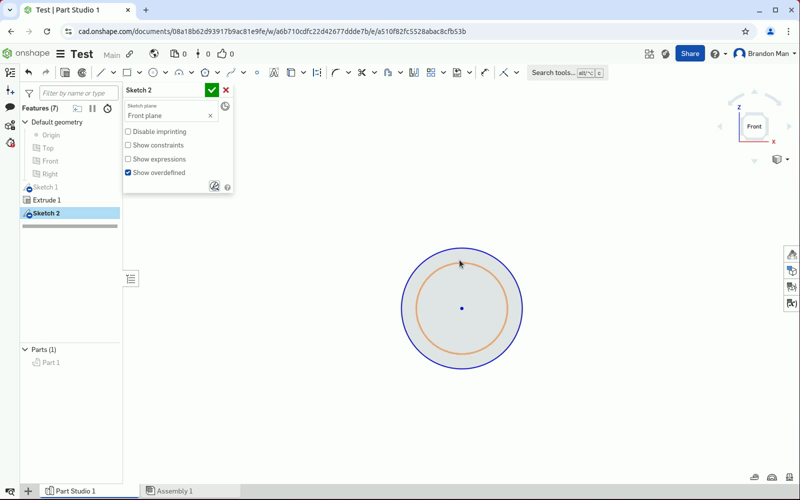
scroll(6)
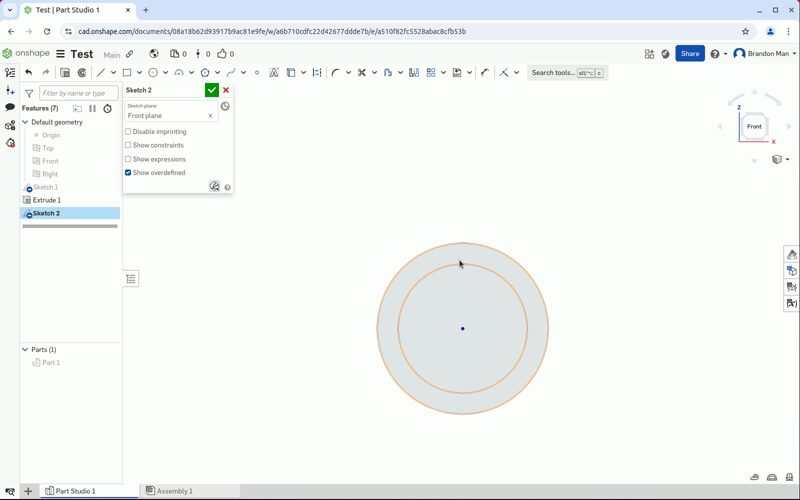
scroll(6)
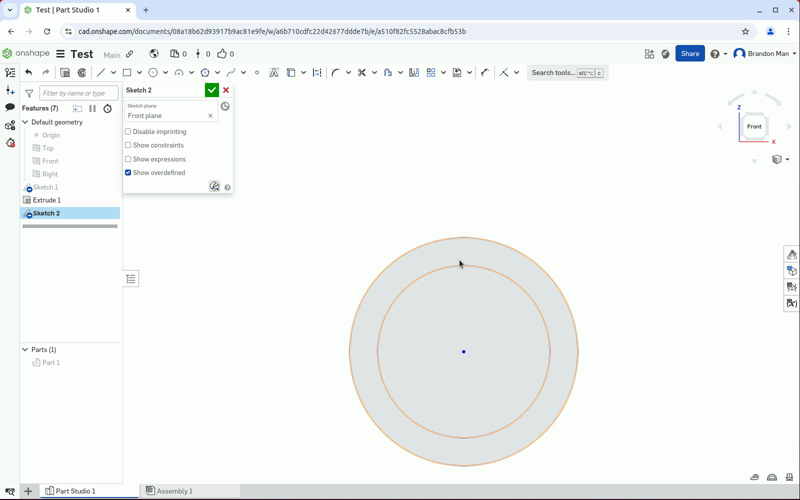
scroll(6)
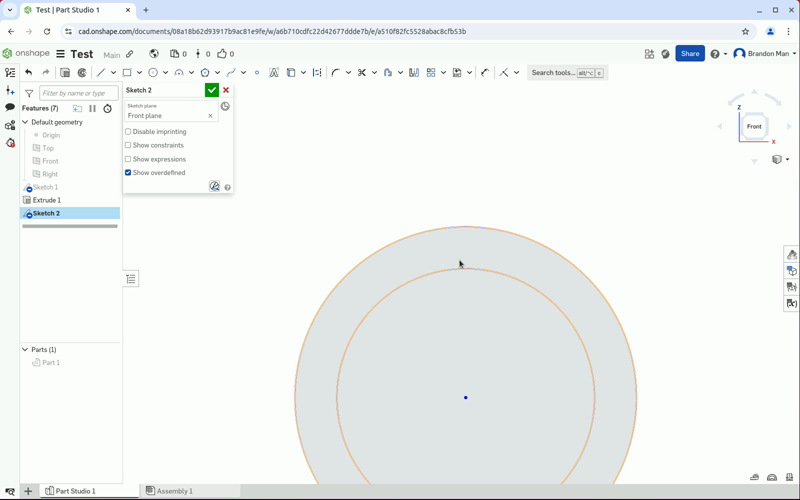
scroll(6)
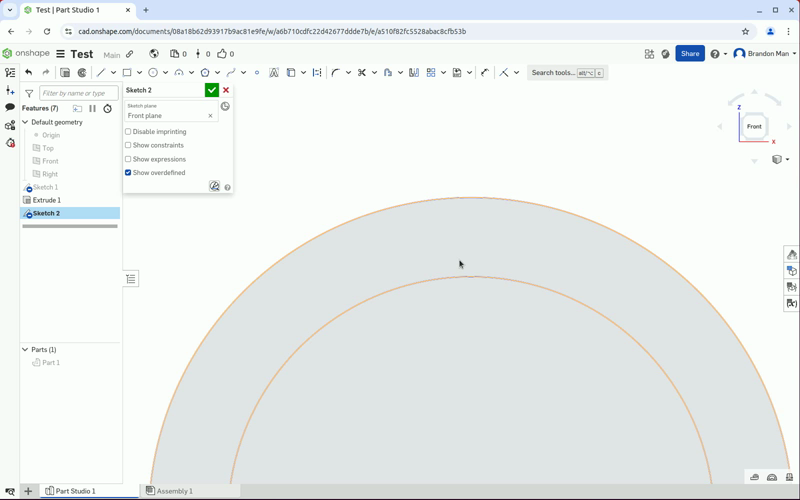
click(459, 259)
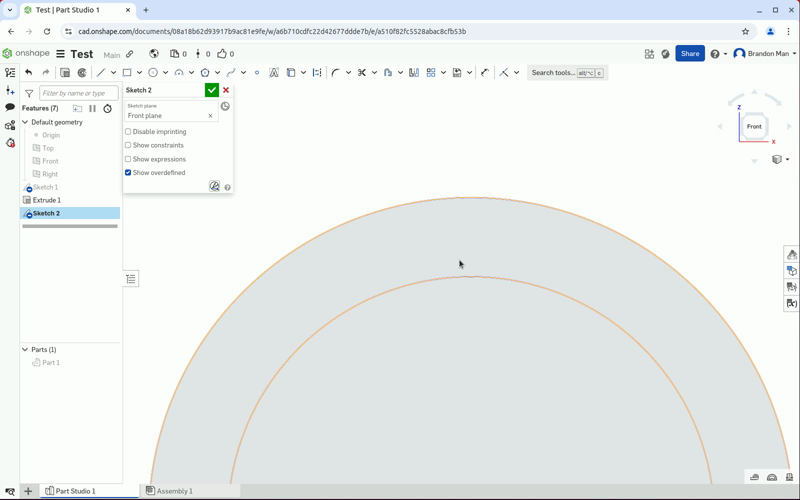
scroll(-6)
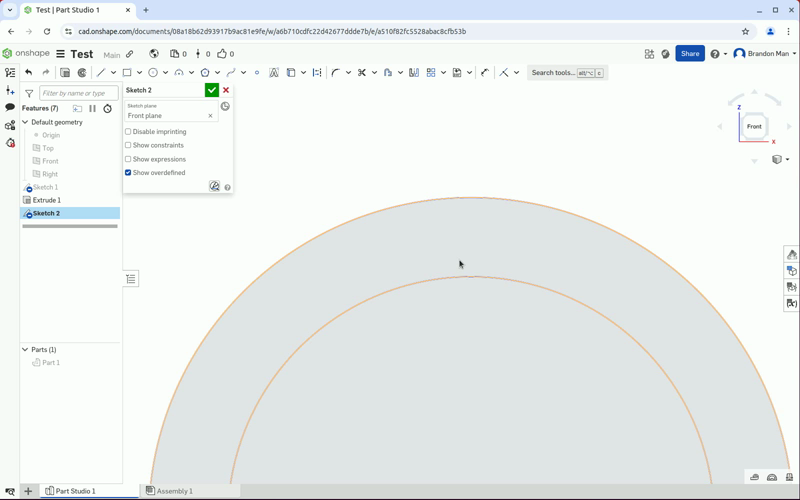
scroll(-6)
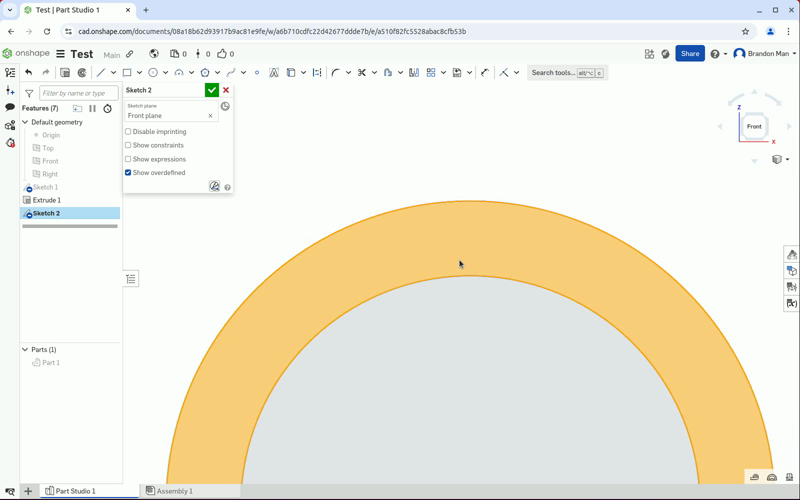
scroll(-6)
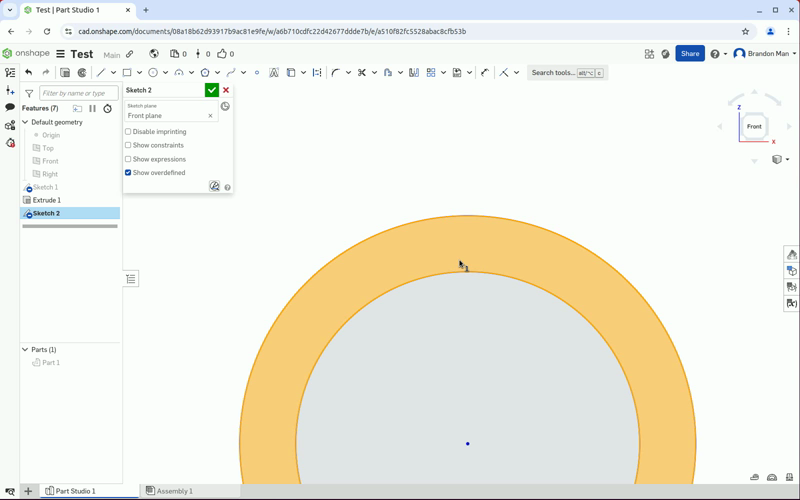
scroll(-6)
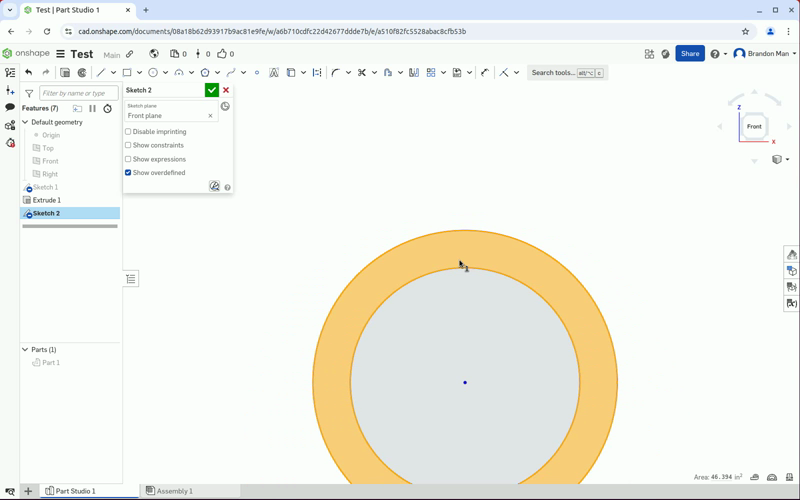
scroll(-6)
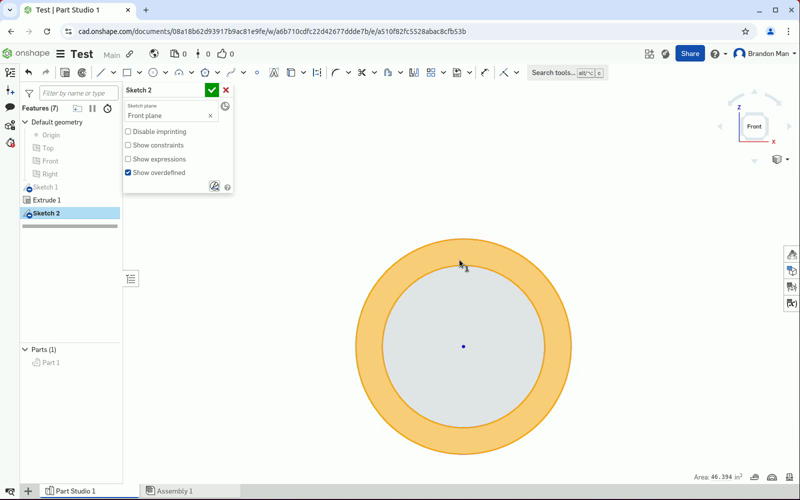
scroll(-6)
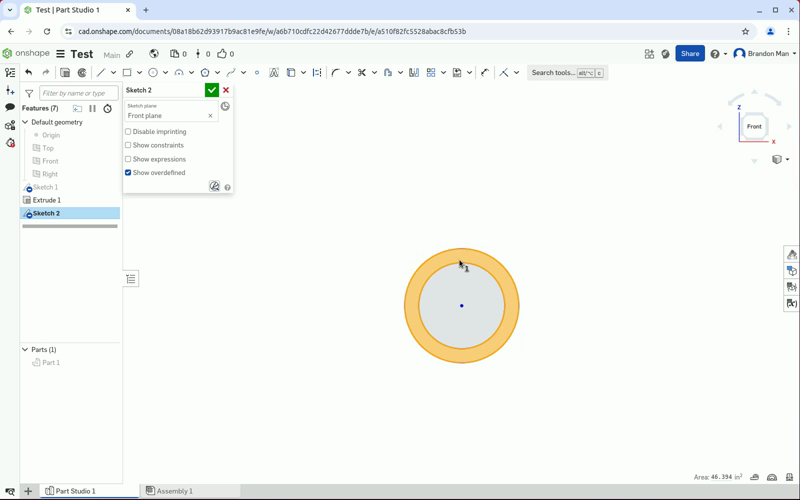
scroll(-6)
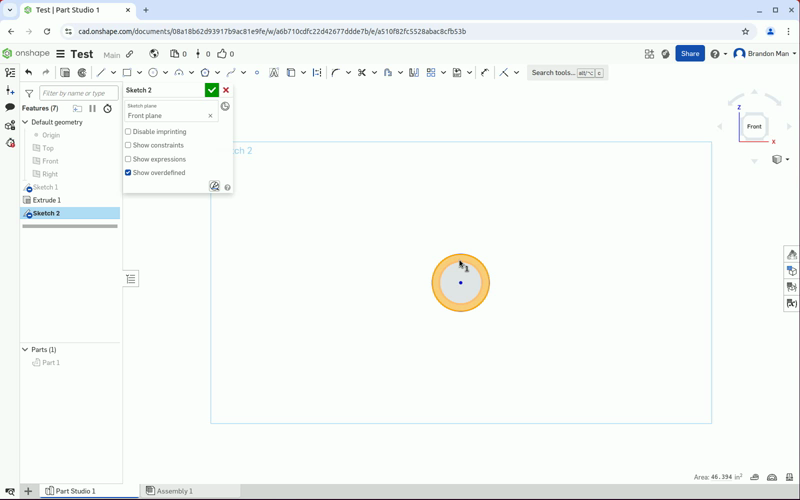
mouse_move(73, 352)
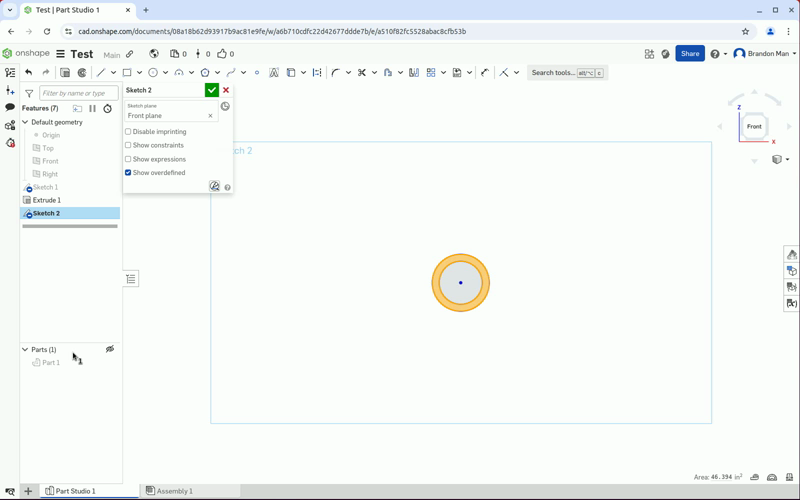
key(shift+y)
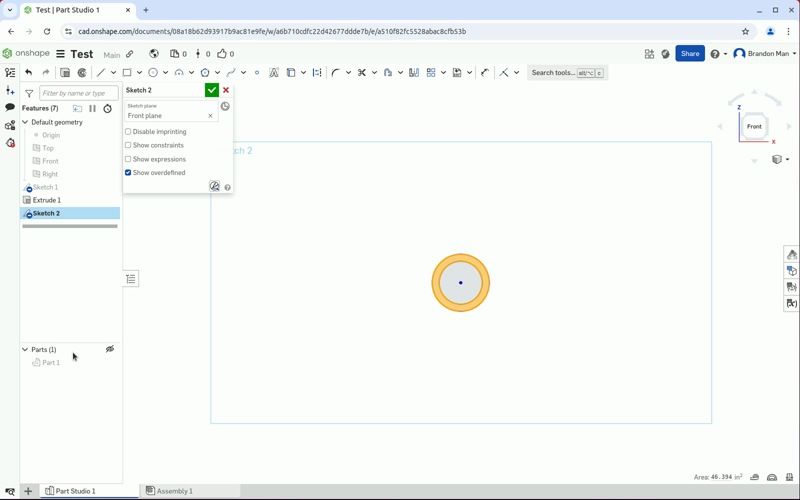
key(shift+e)
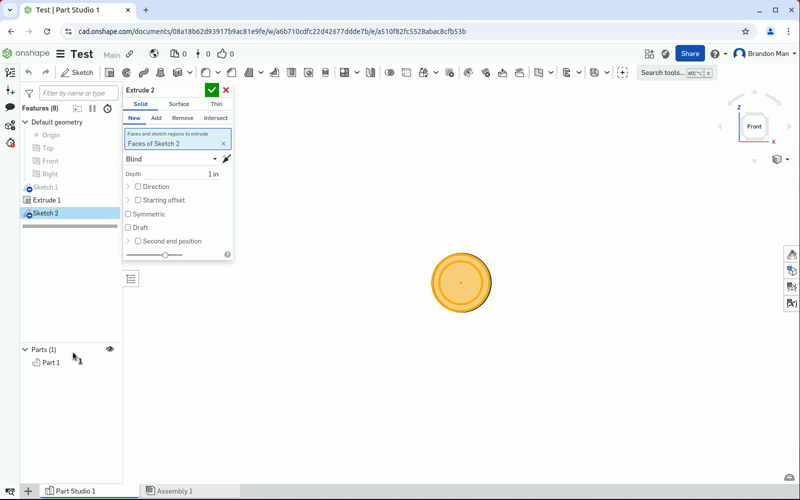
mouse_move(143, 106)
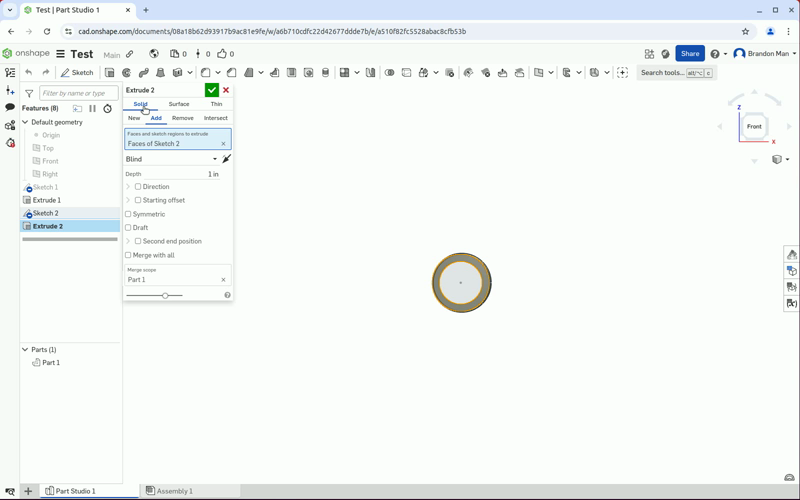
click(143, 106)
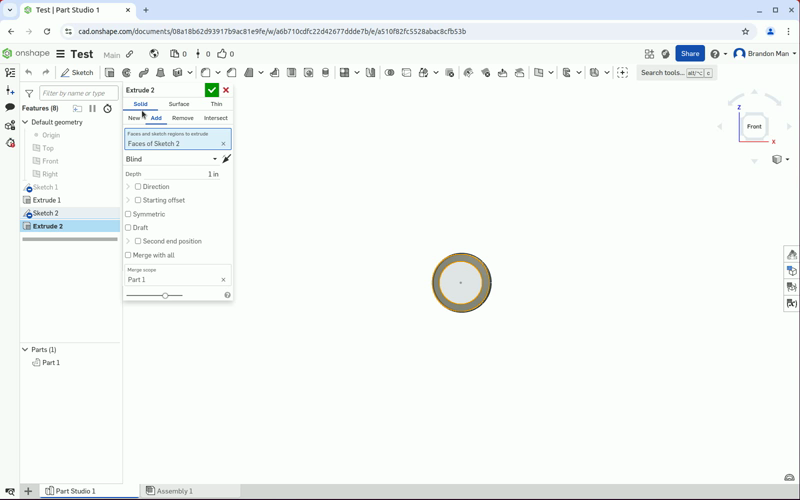
mouse_move(137, 120)
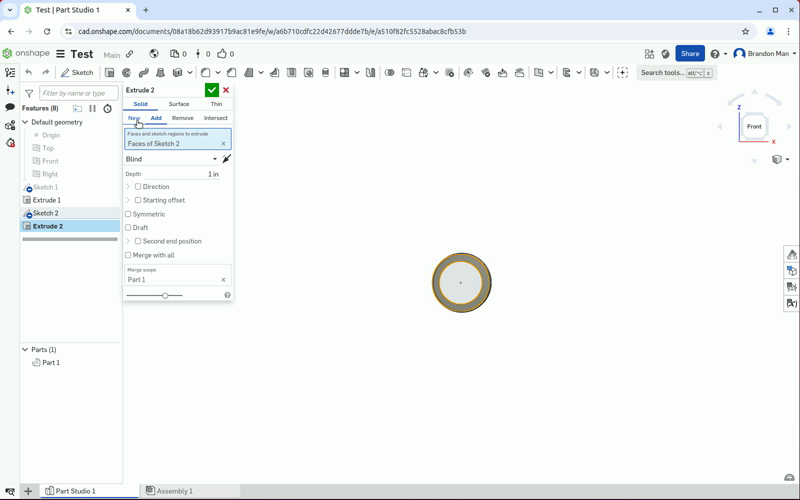
click(137, 120)
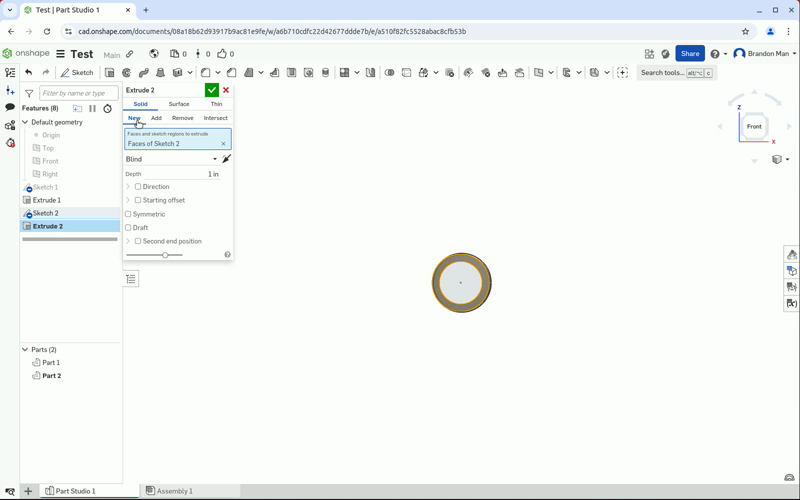
key(tab, 4)
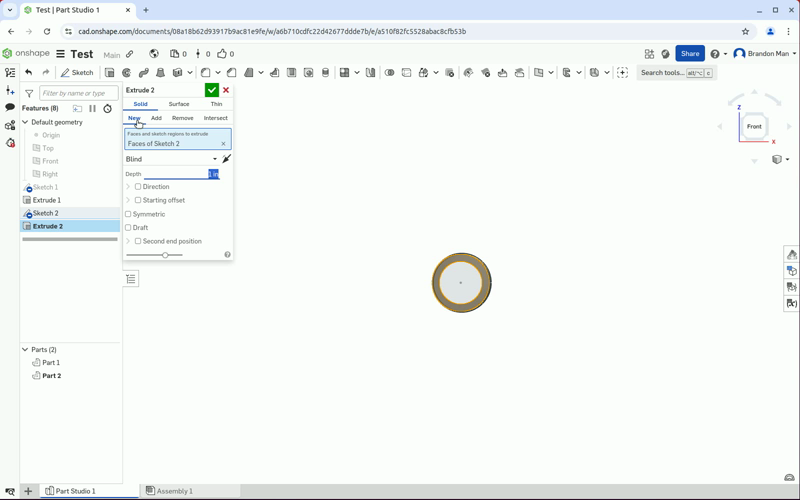
text(0.241)
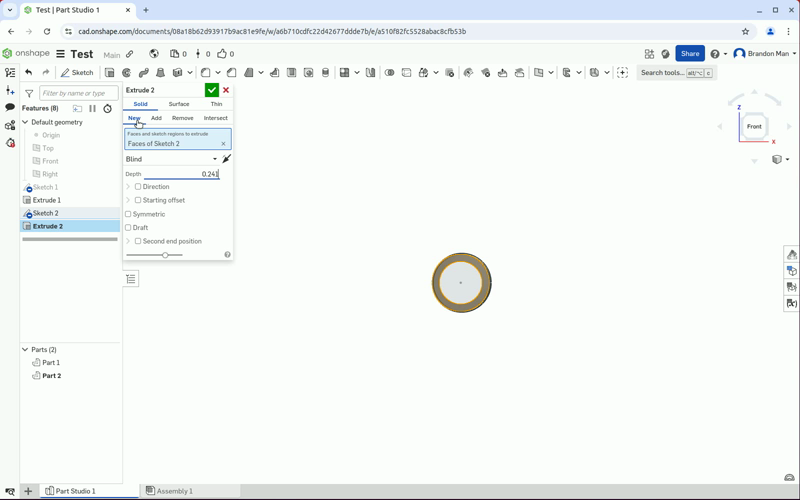
key(enter)
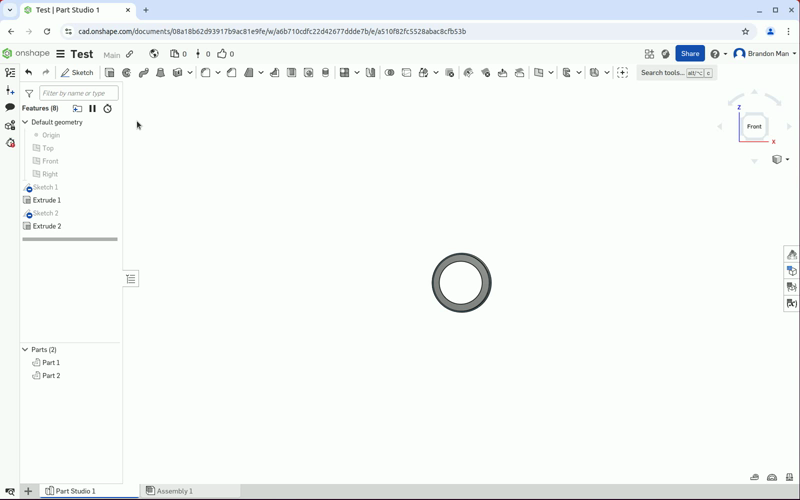
key(shift+h)
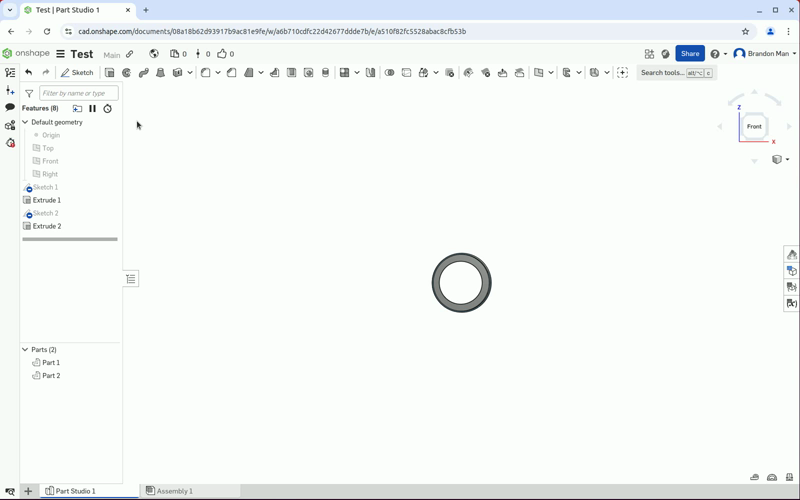
key(shift+h)
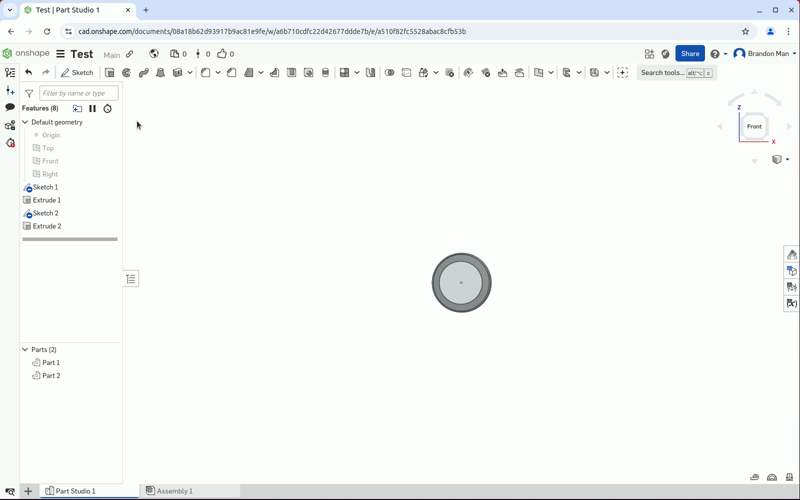
key(shift+7)
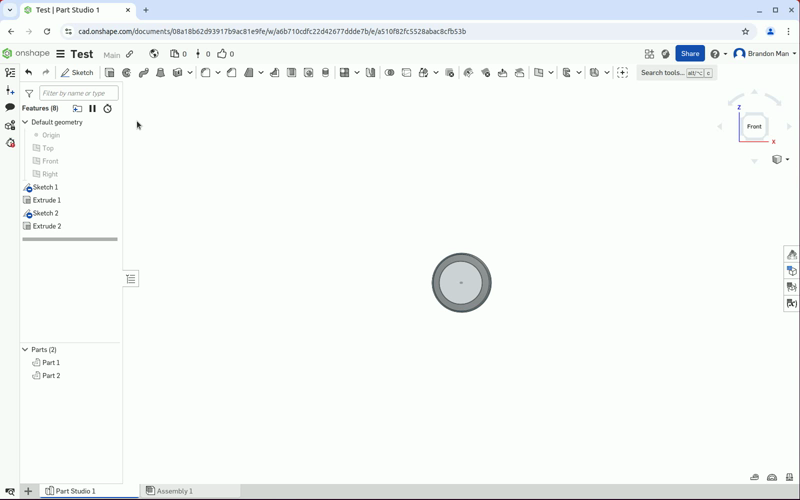
key(left, 2)
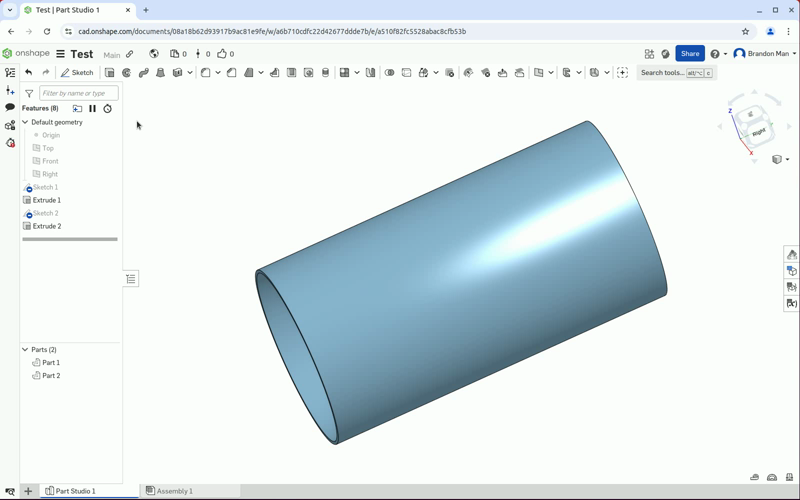
key(down, 2)
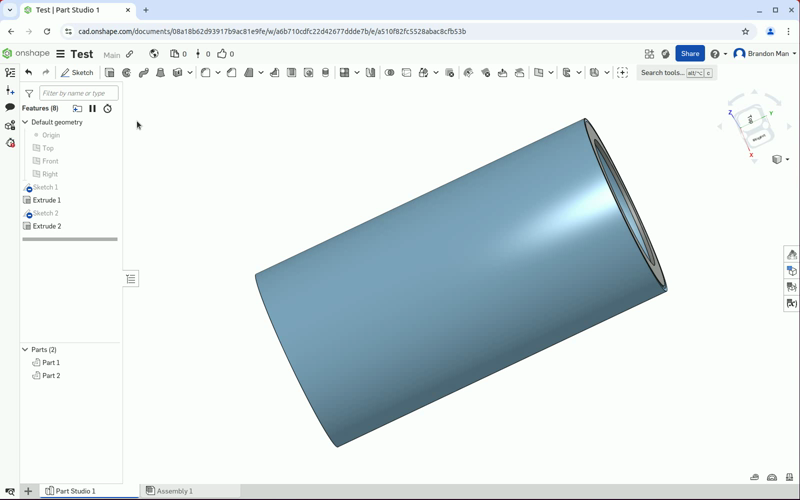
key(up, 2)
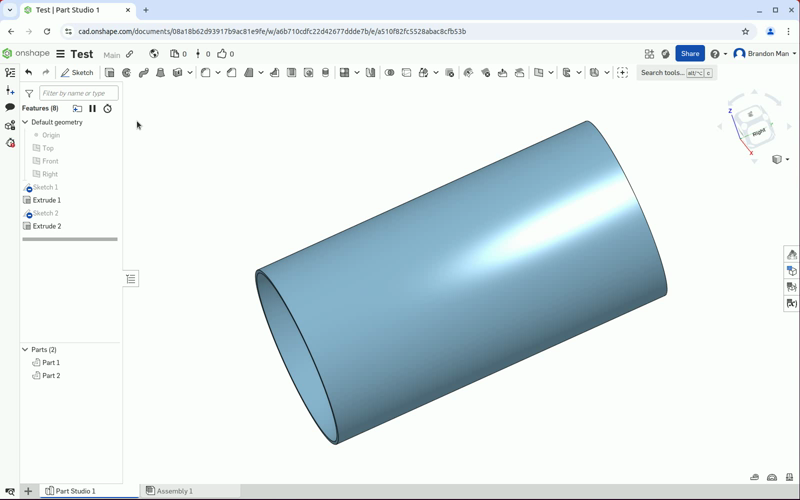
key(right, 2)
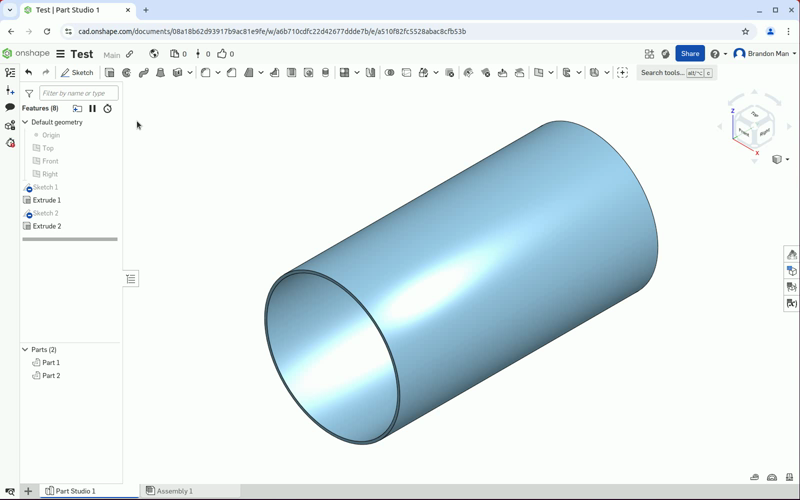
mouse_move(73, 189)
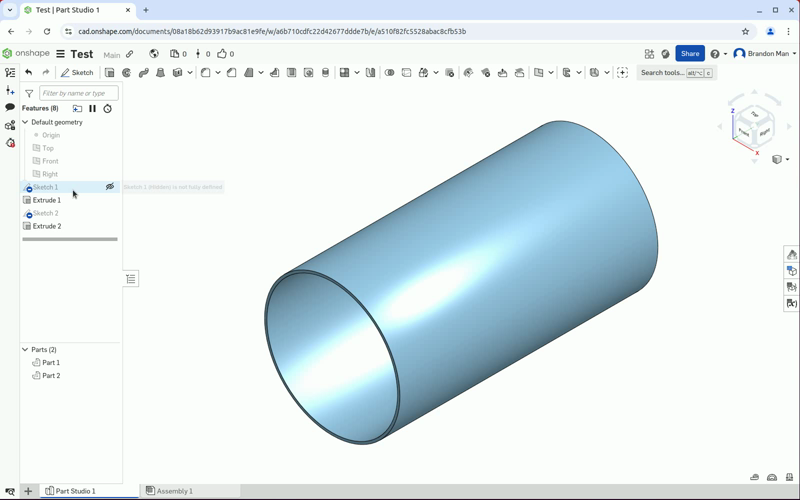
click(73, 189)